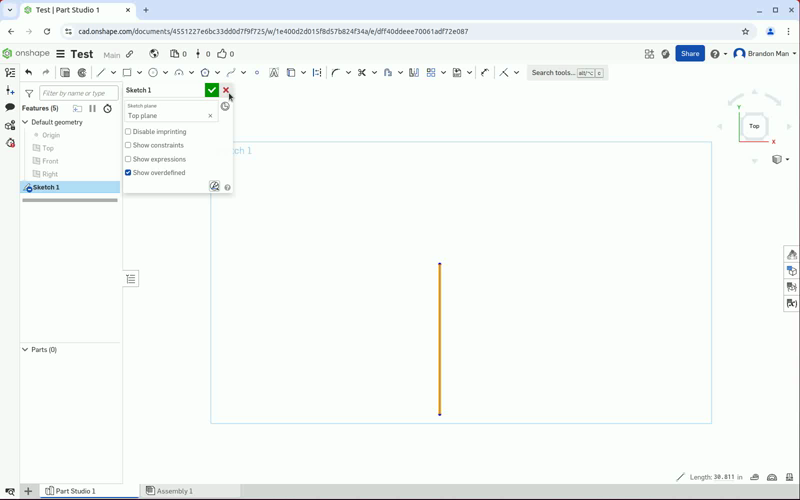
key(shift+h)
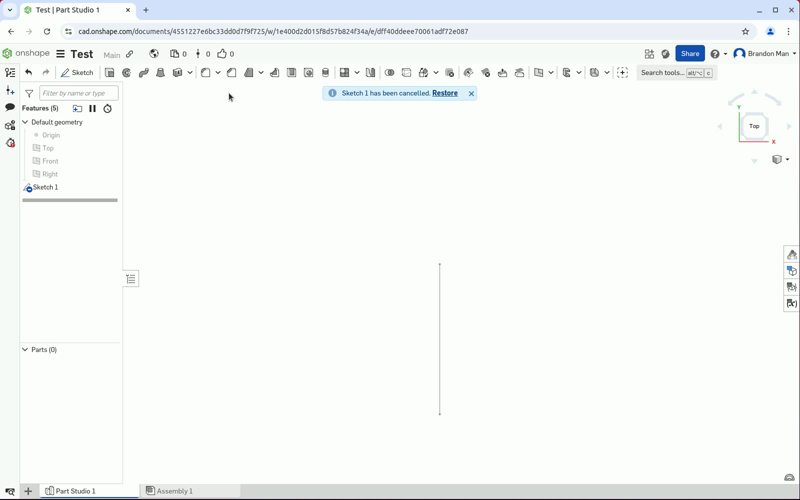
mouse_move(73, 352)
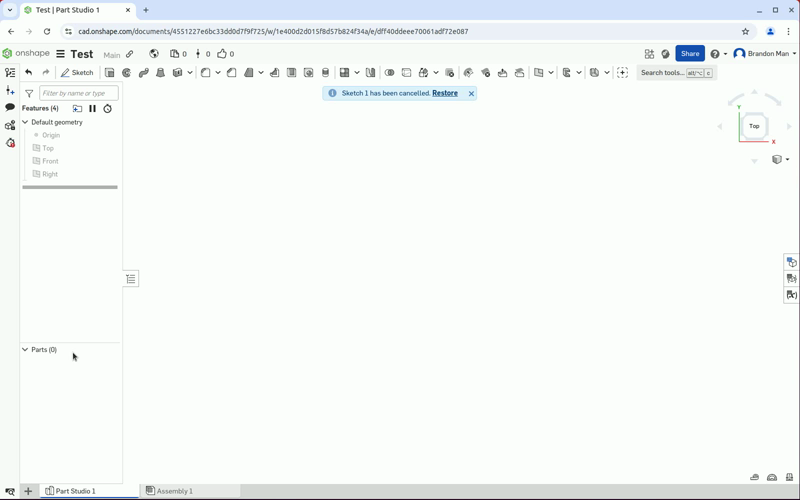
key(y)
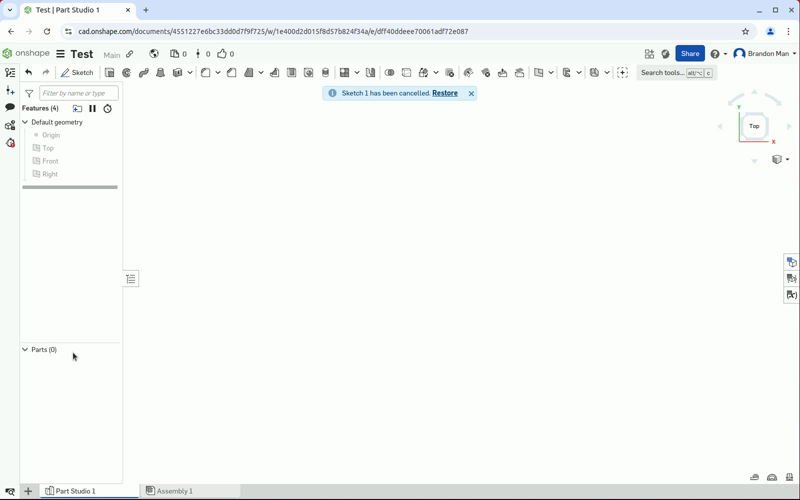
key(shift+p)
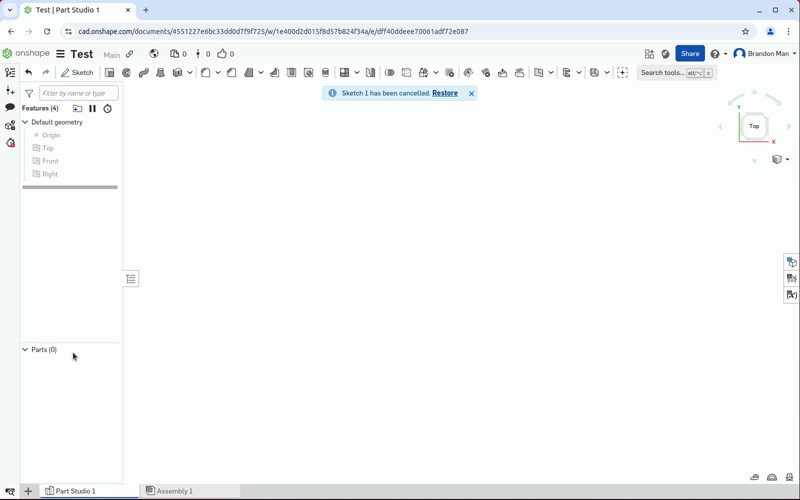
key(space)
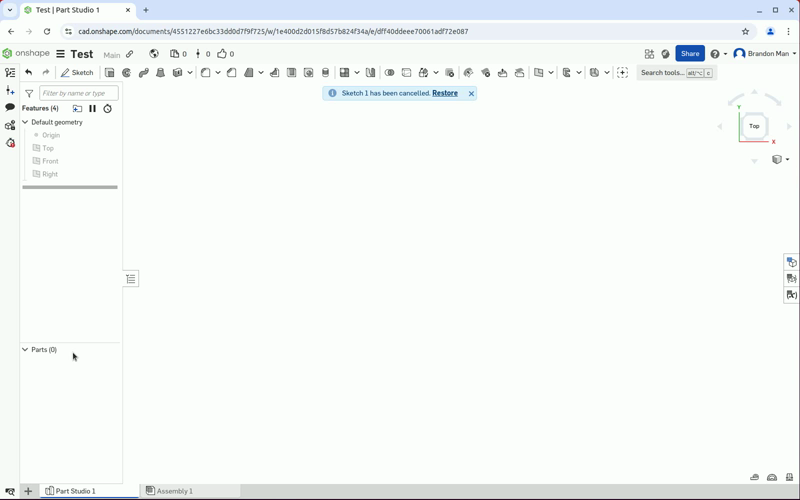
key_down(shift)
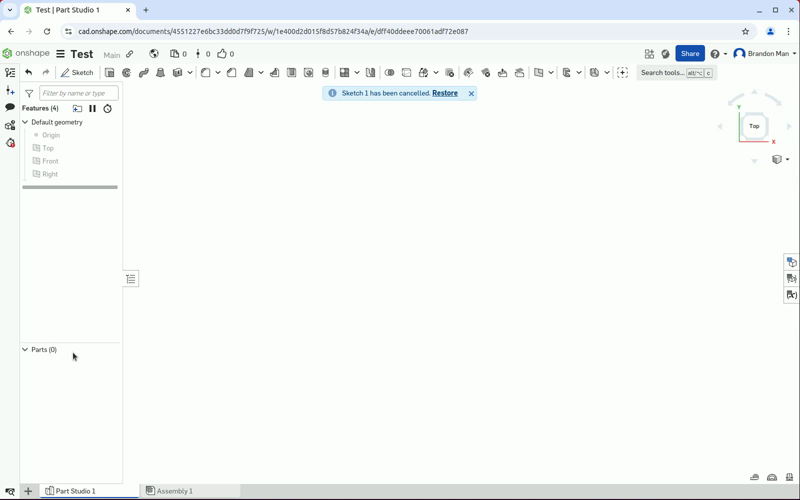
key(up)
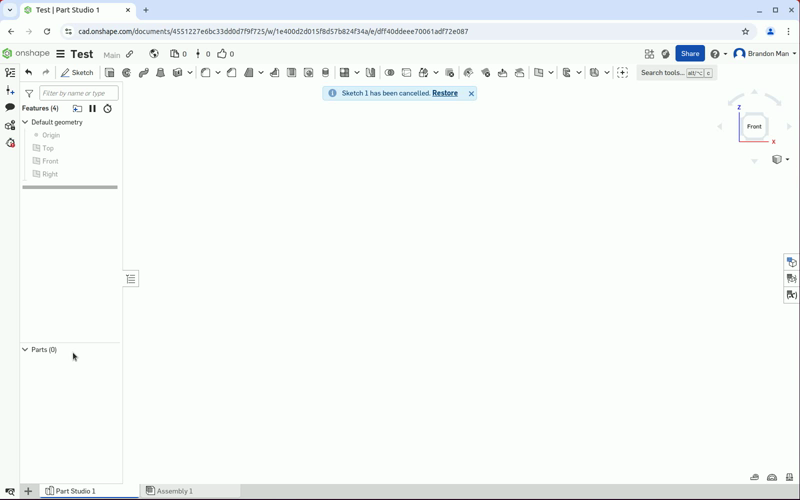
key_up(shift)
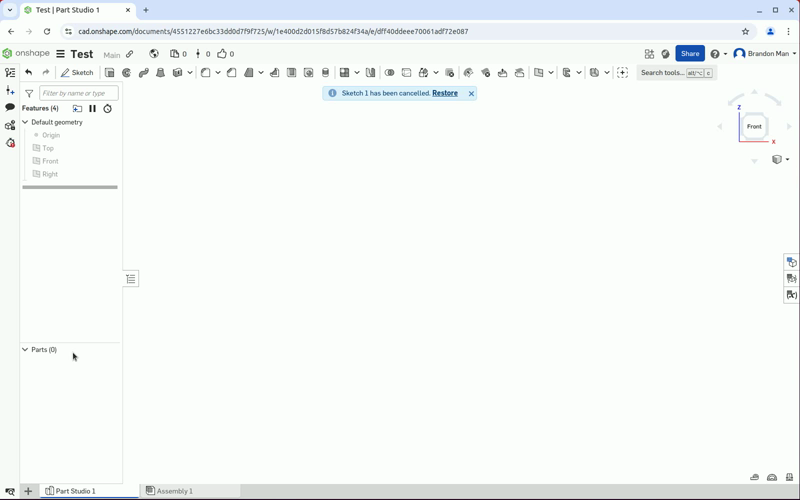
mouse_move(73, 352)
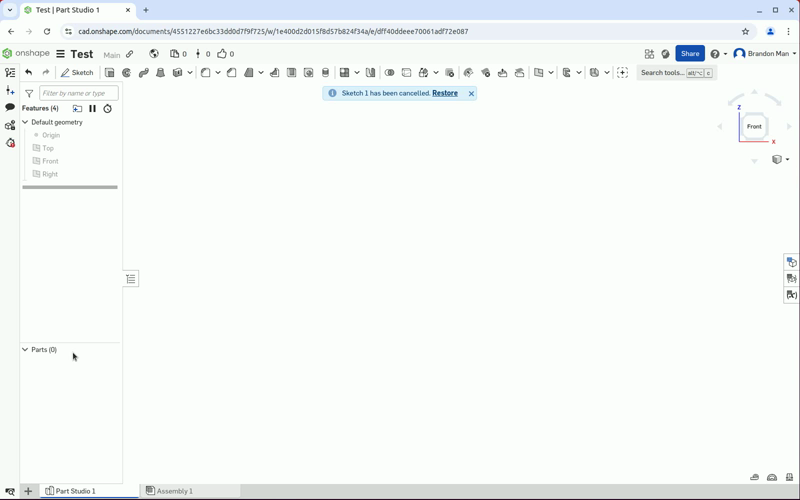
key(shift+y)
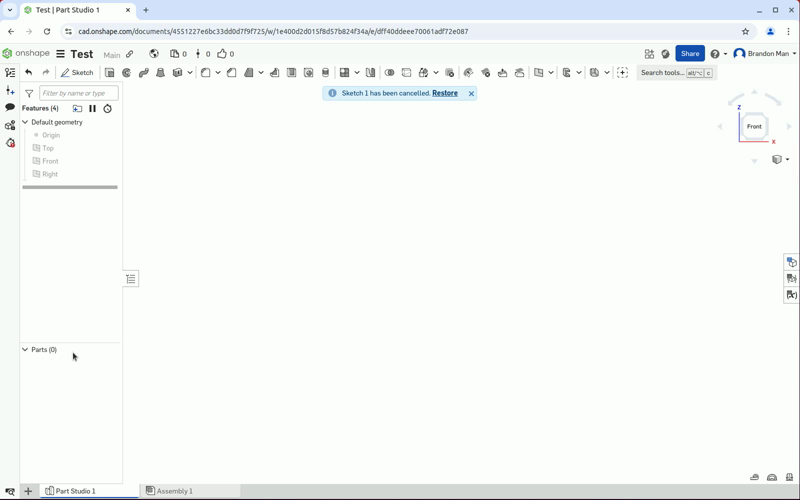
key(shift+s)
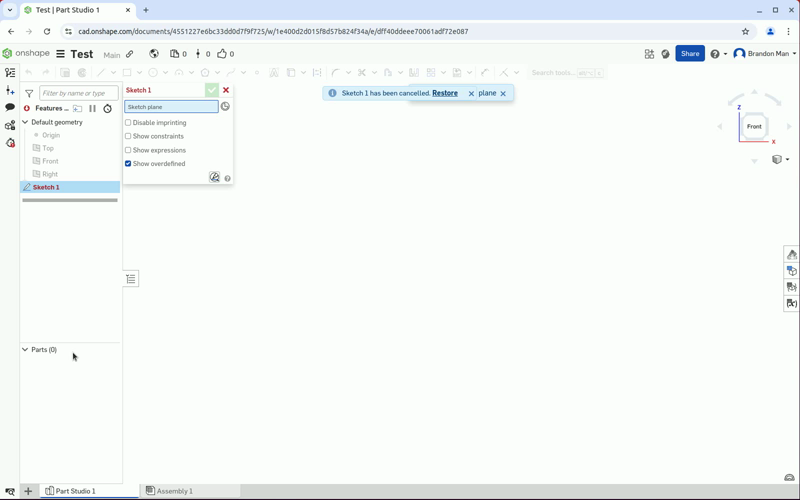
mouse_move(73, 163)
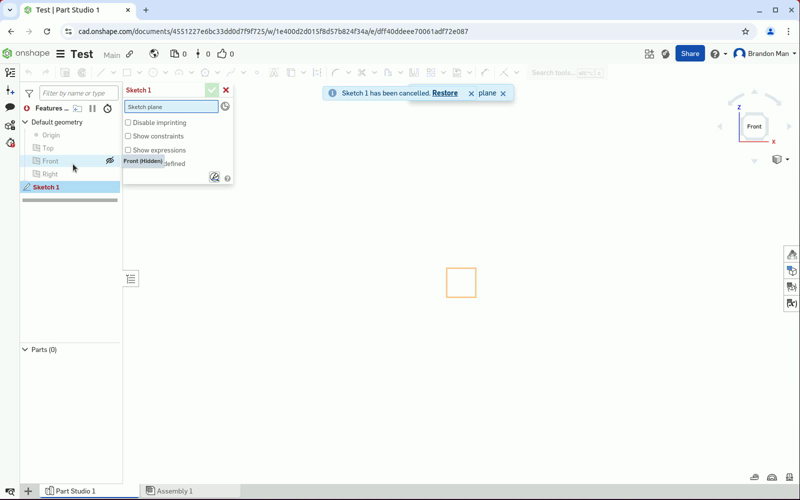
click(73, 163)
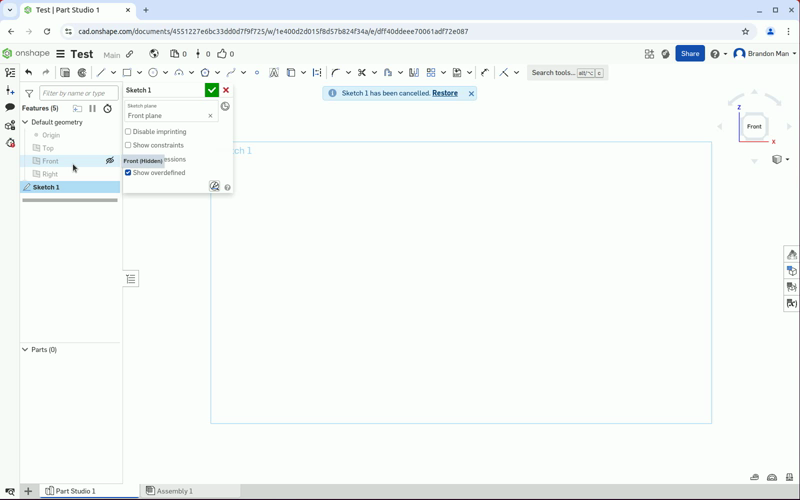
mouse_move(73, 352)
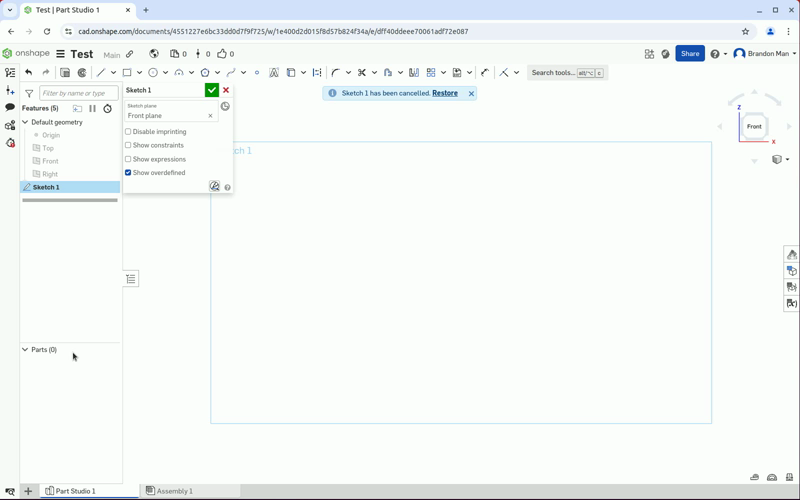
key(y)
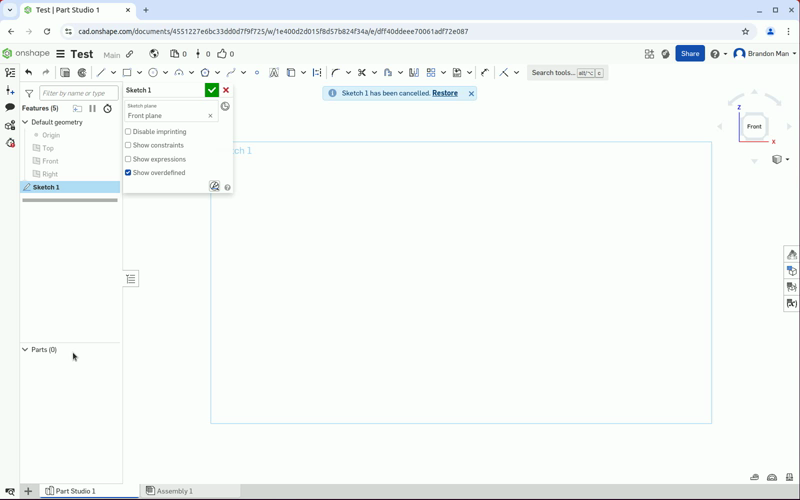
key(l)
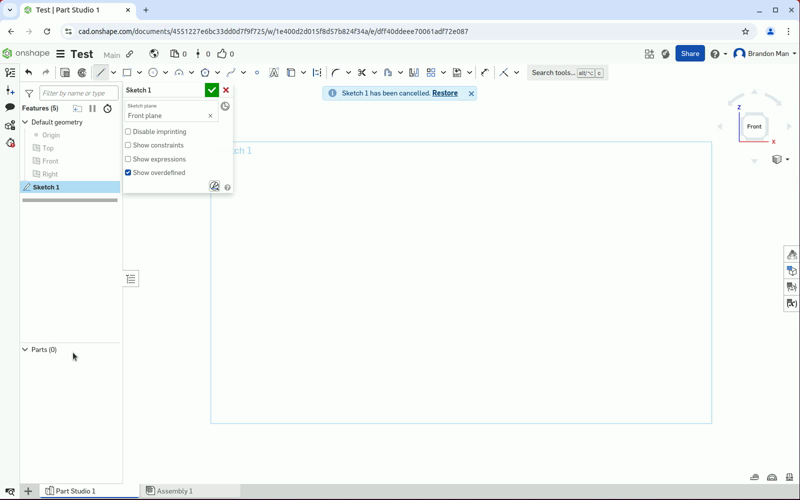
key_down(shift)
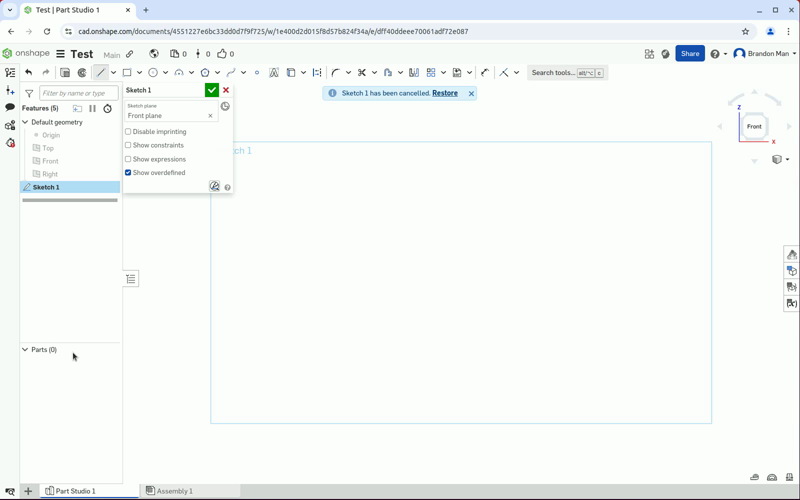
mouse_move(460, 192)
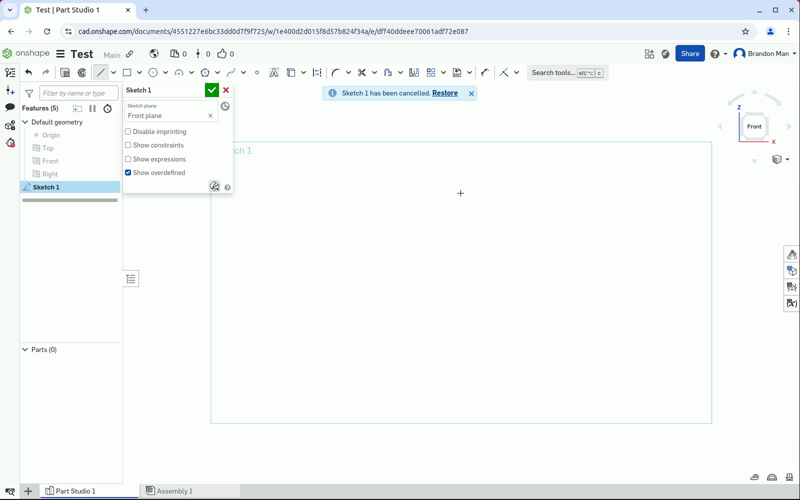
click(460, 192)
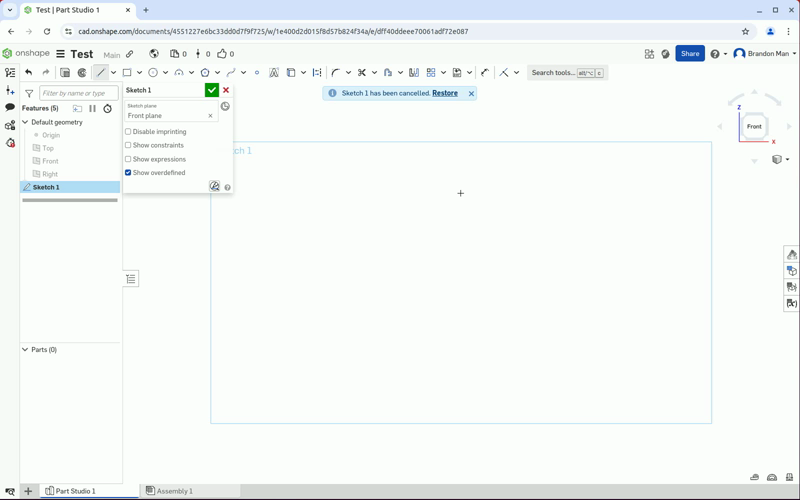
key_up(shift)
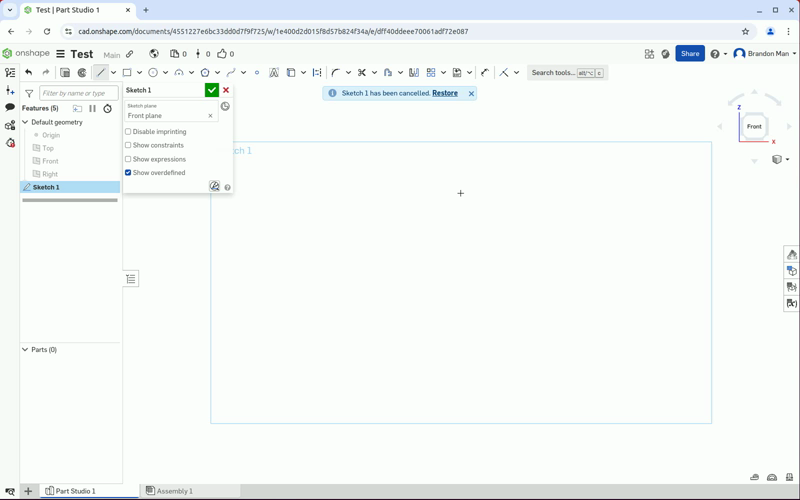
key_down(shift)
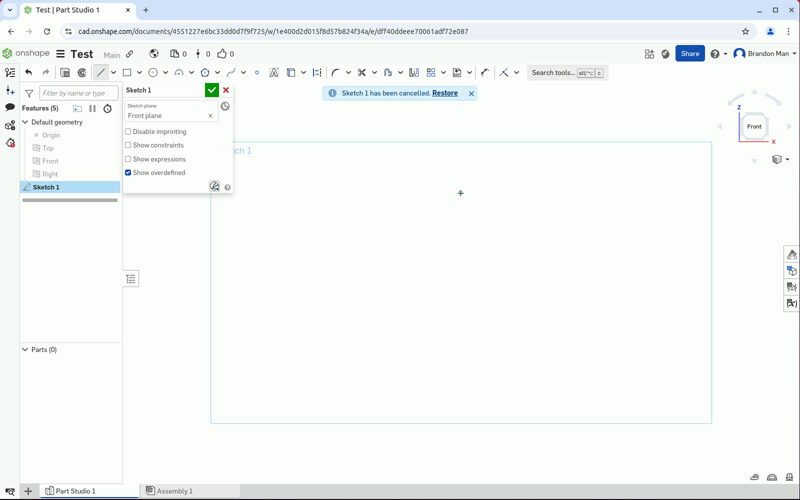
mouse_move(573, 282)
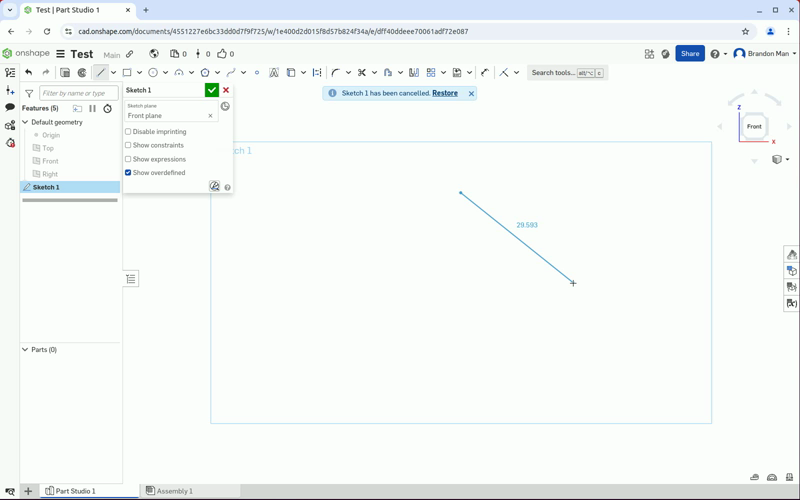
click(573, 282)
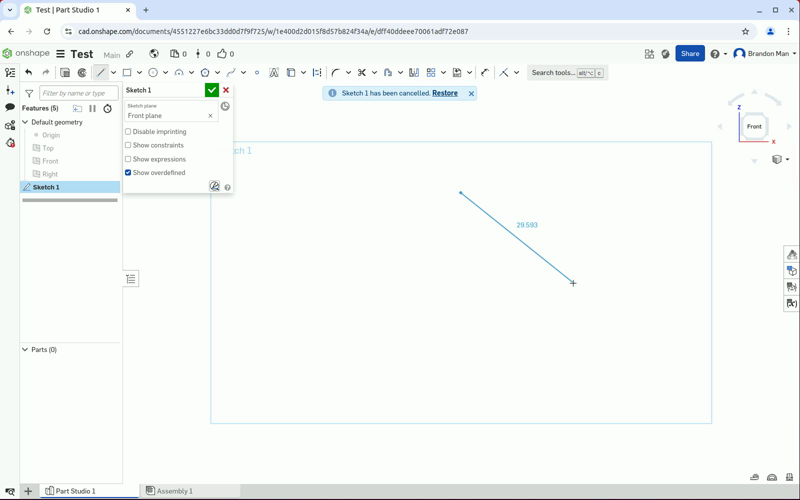
key_up(shift)
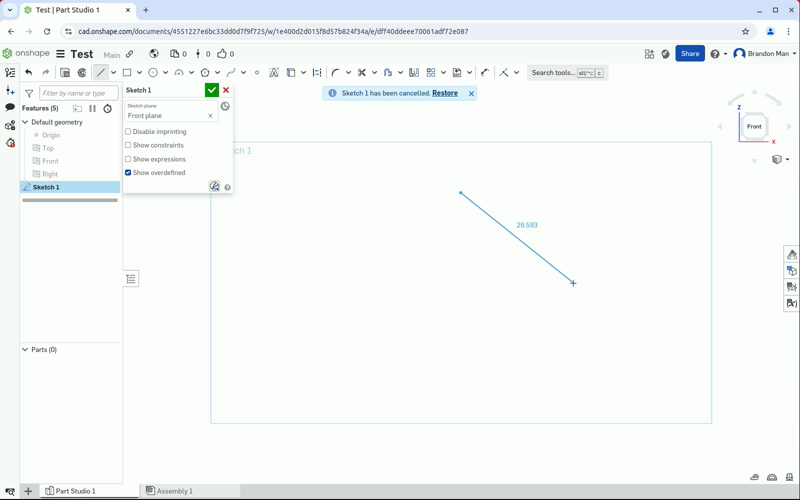
key_down(shift)
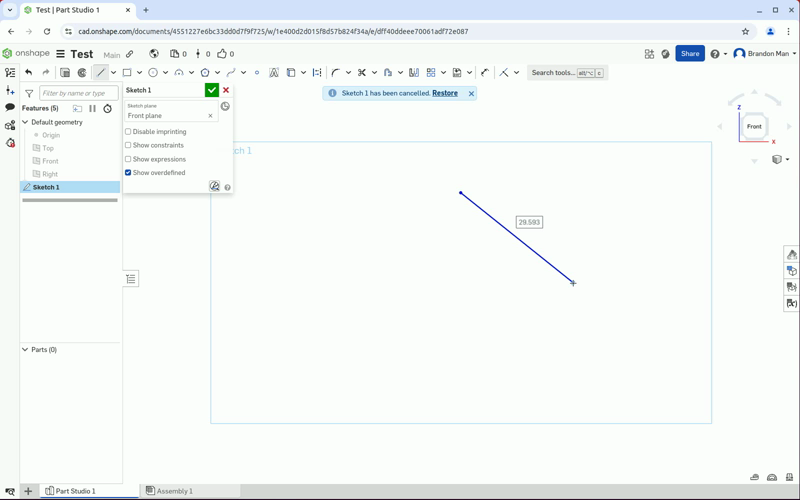
mouse_move(573, 192)
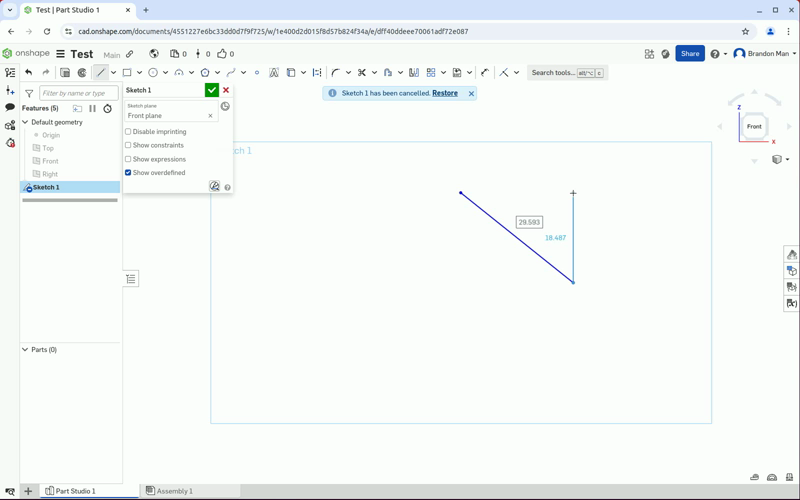
click(573, 192)
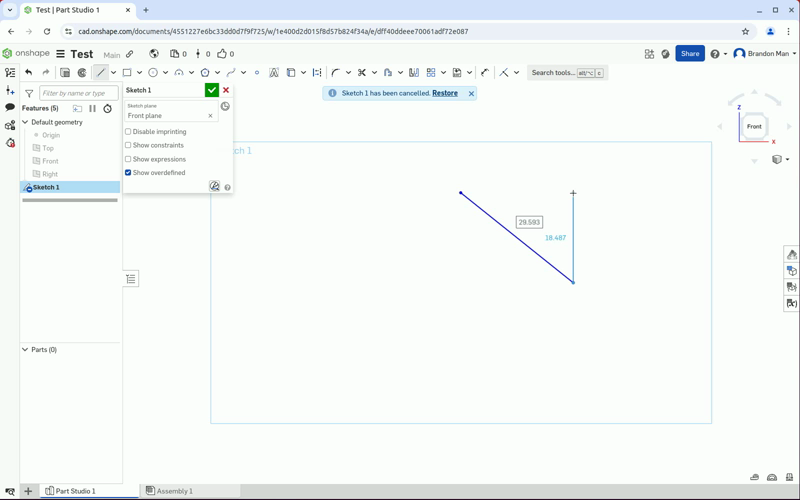
key_up(shift)
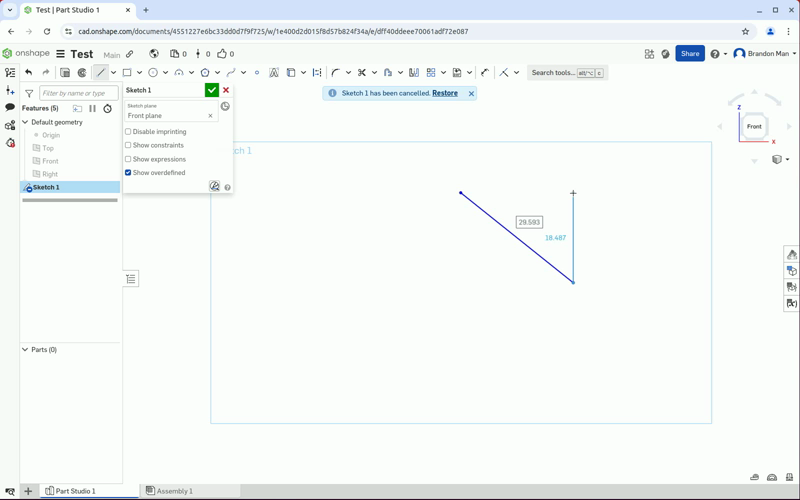
key_down(shift)
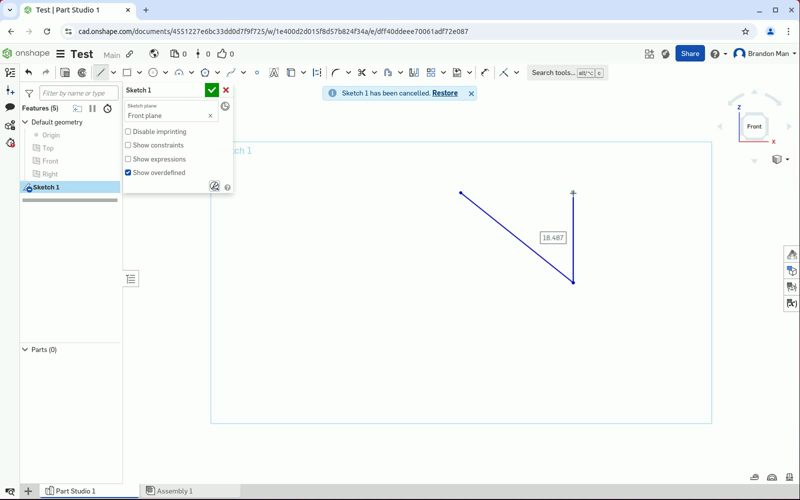
mouse_move(460, 192)
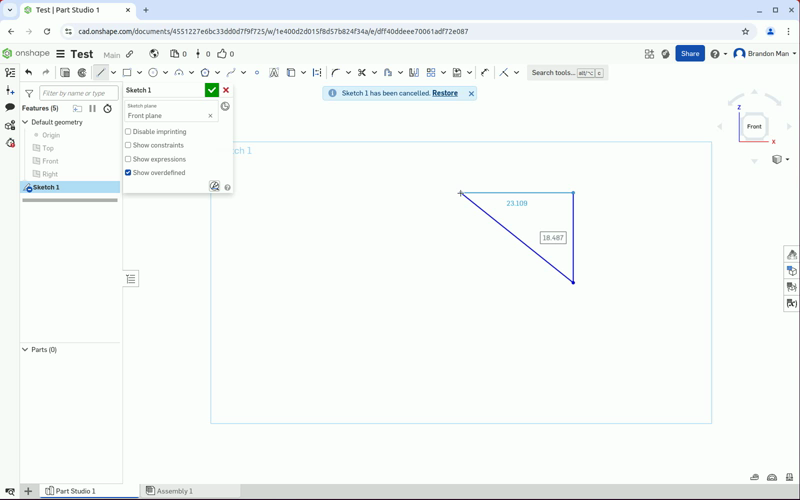
key_up(shift)
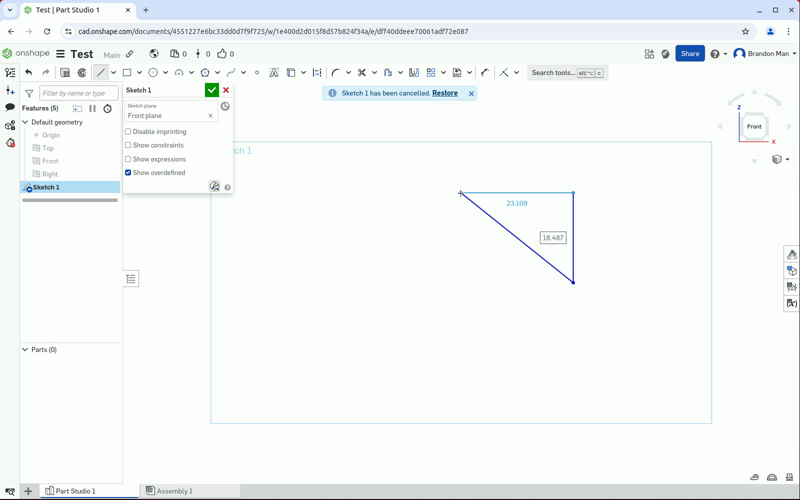
click(460, 192)
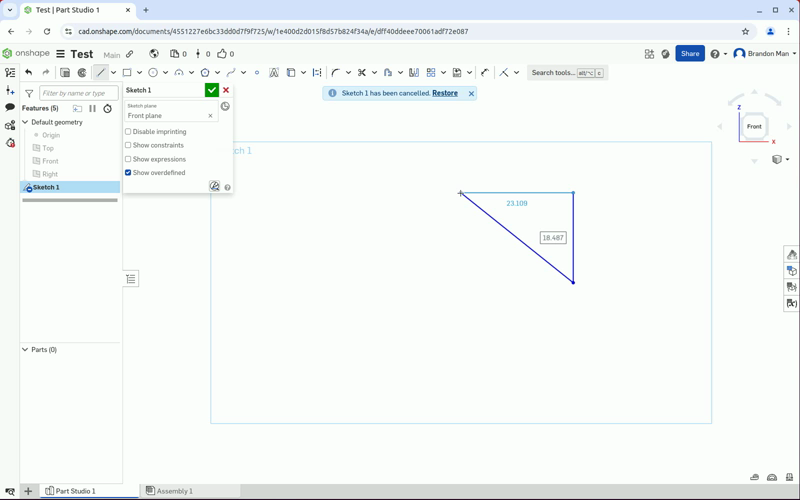
key(esc)
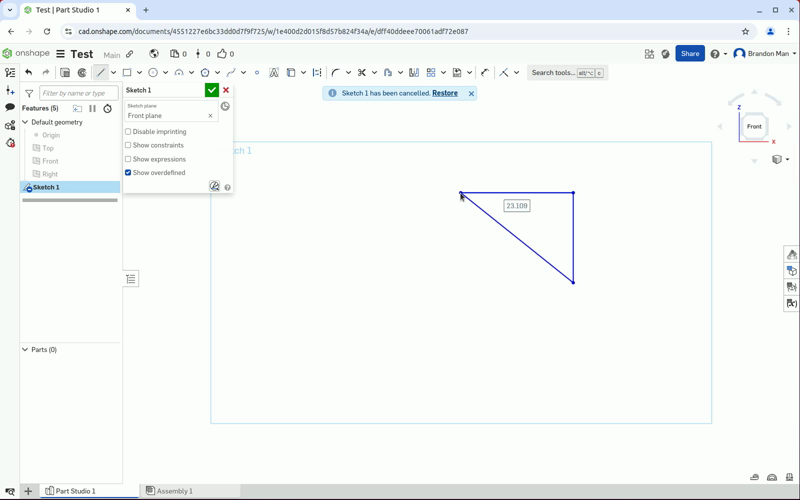
mouse_move(553, 212)
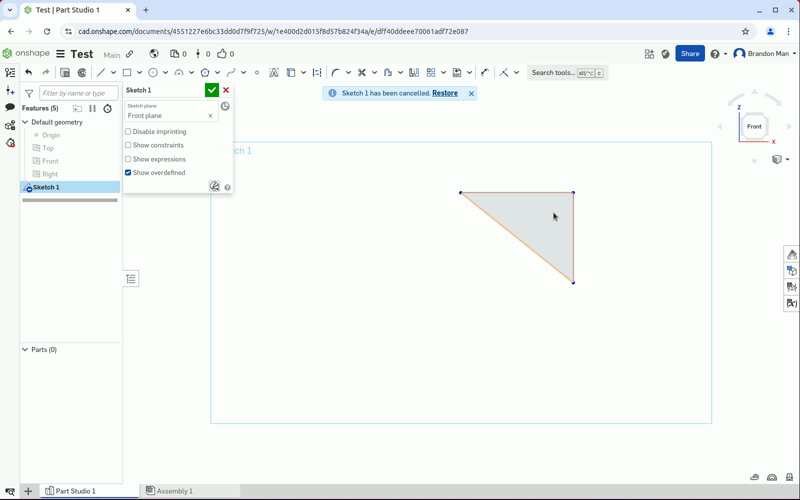
click(553, 212)
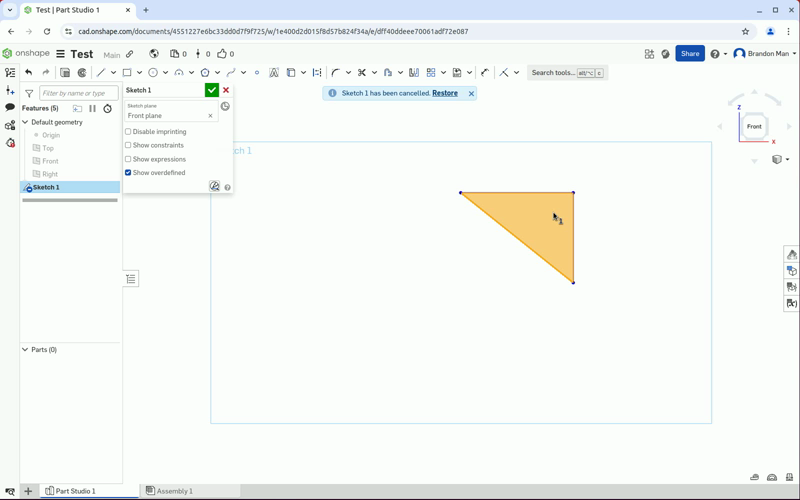
mouse_move(73, 352)
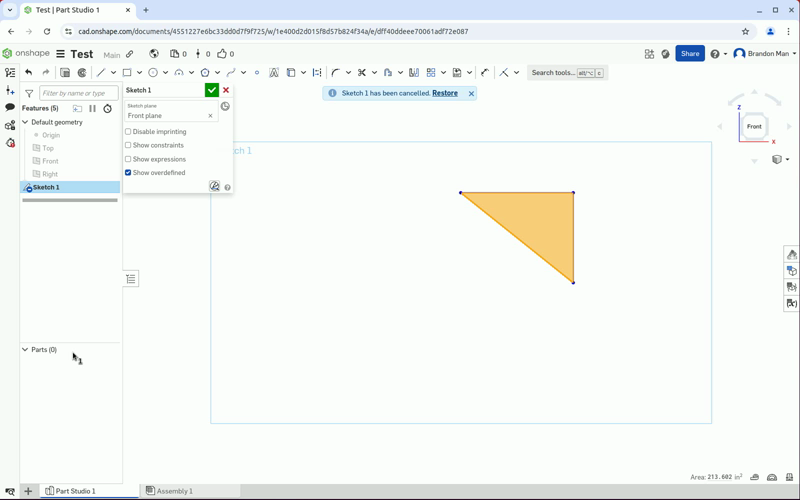
key(shift+y)
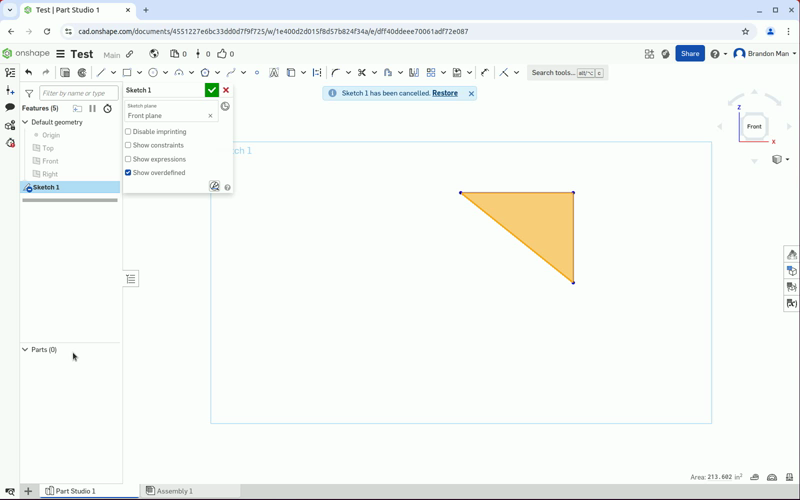
key(shift+e)
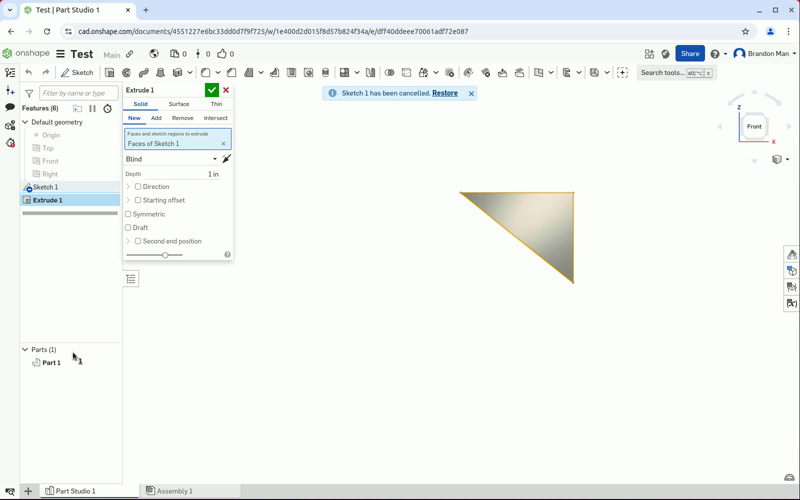
mouse_move(143, 106)
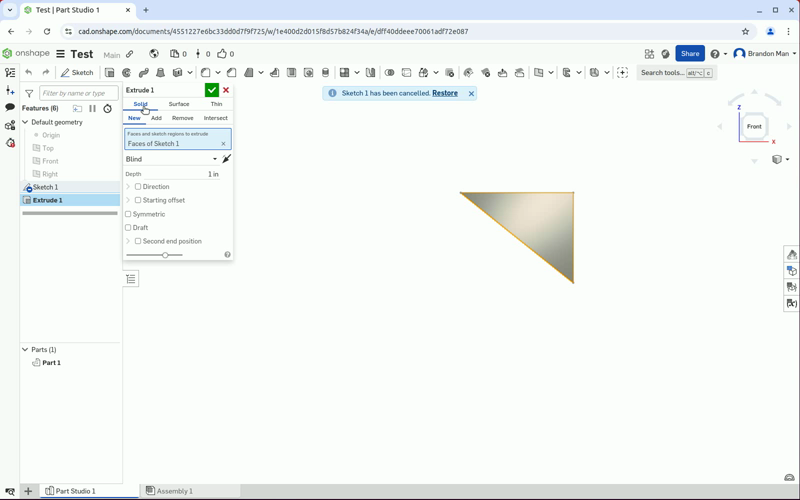
click(143, 106)
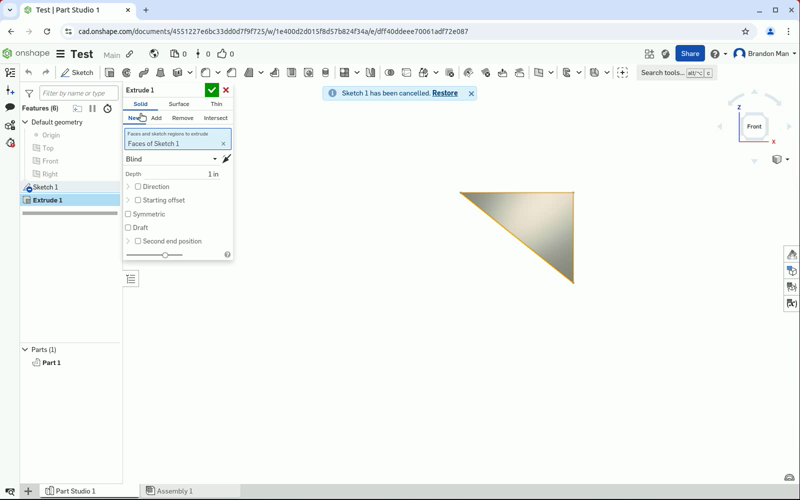
mouse_move(137, 120)
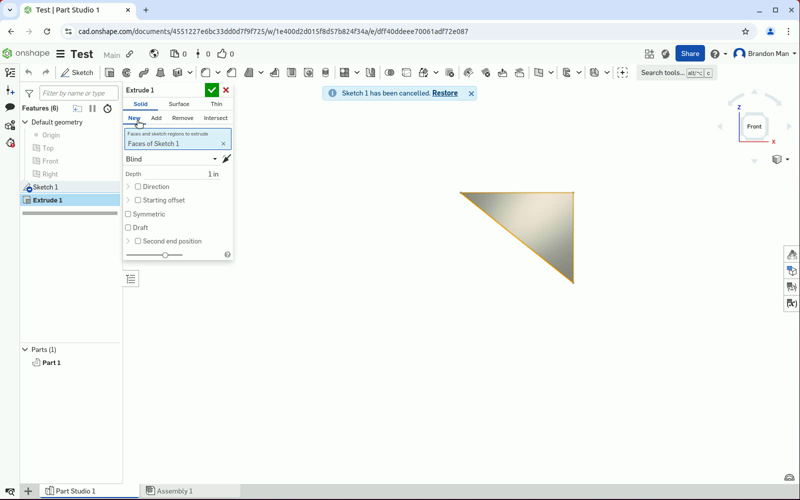
click(137, 120)
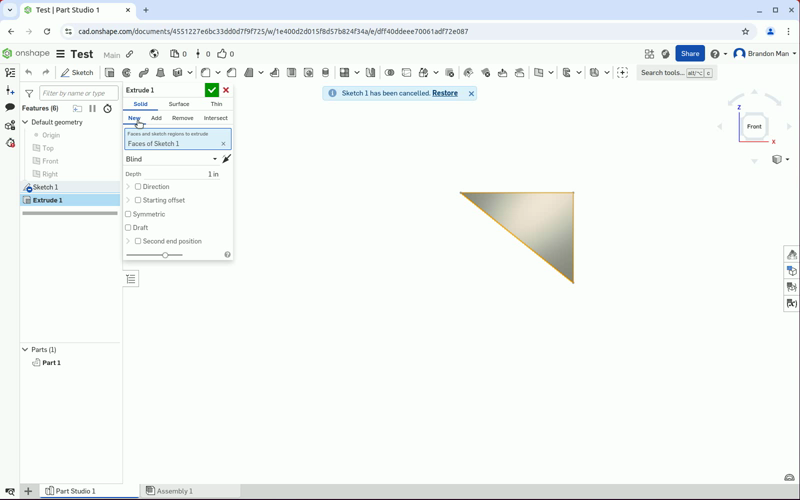
key(tab, 4)
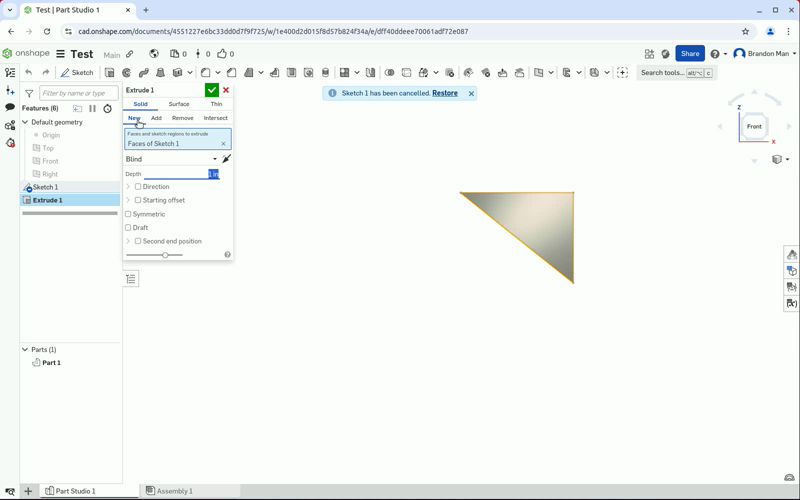
text(9.147)
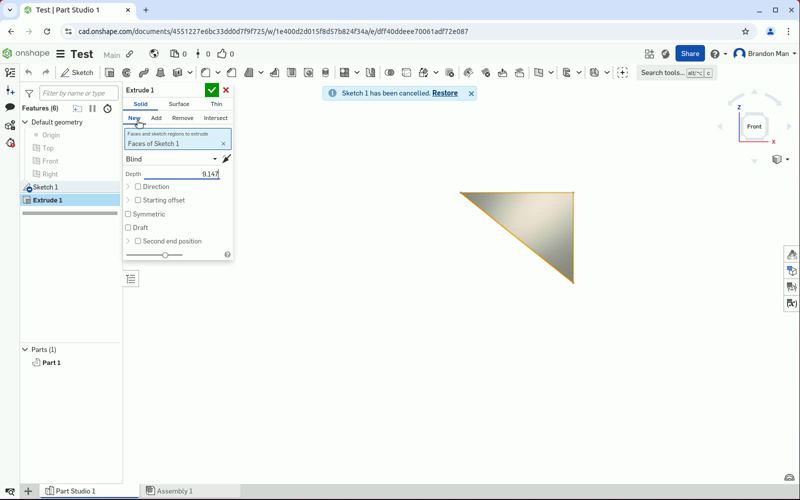
key(enter)
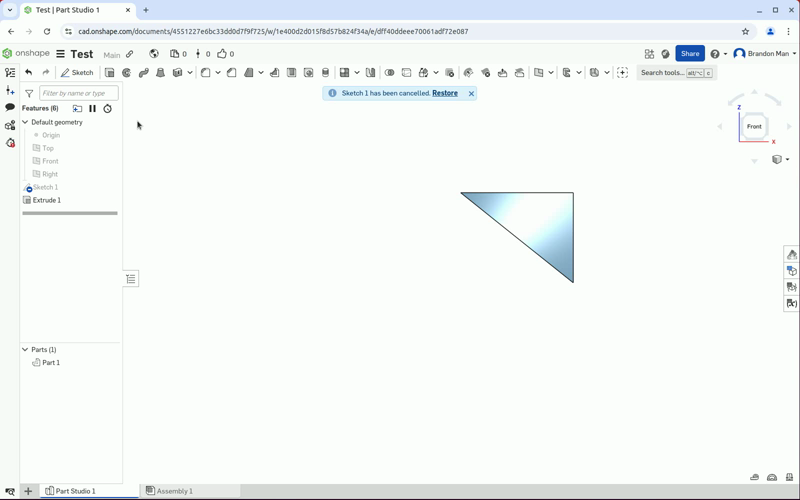
key(shift+h)
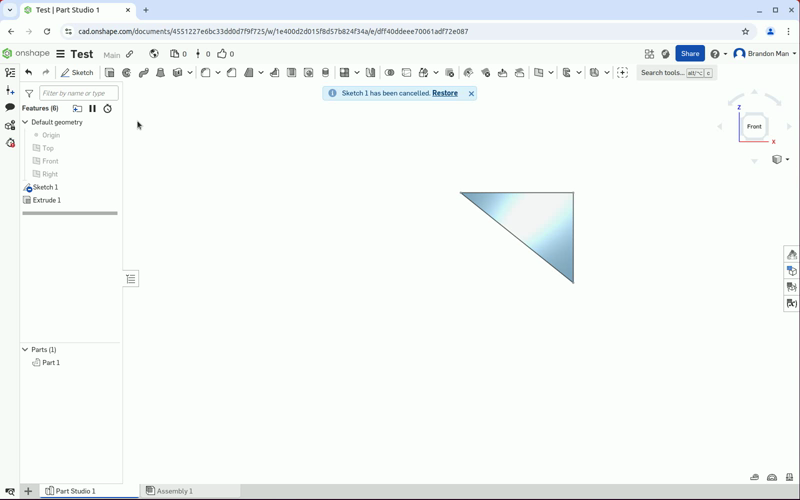
key(shift+h)
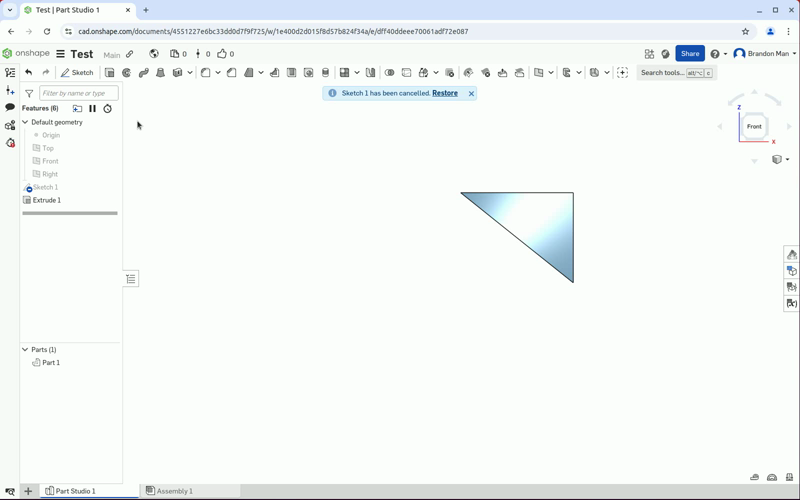
mouse_move(73, 189)
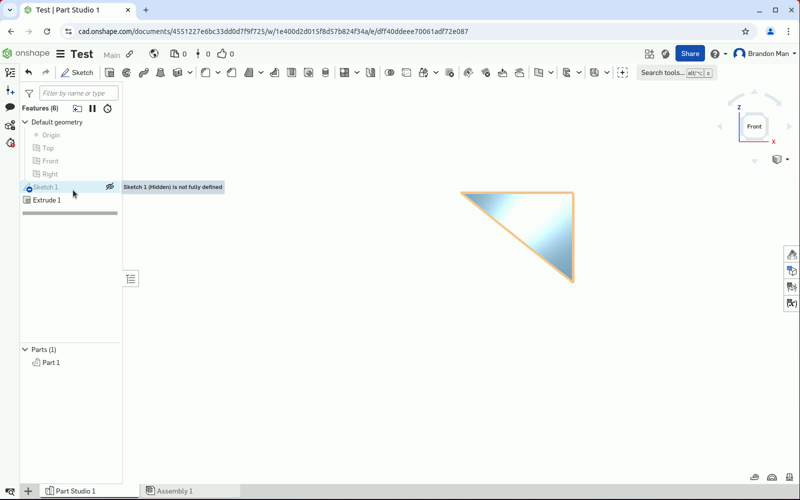
click(73, 189)
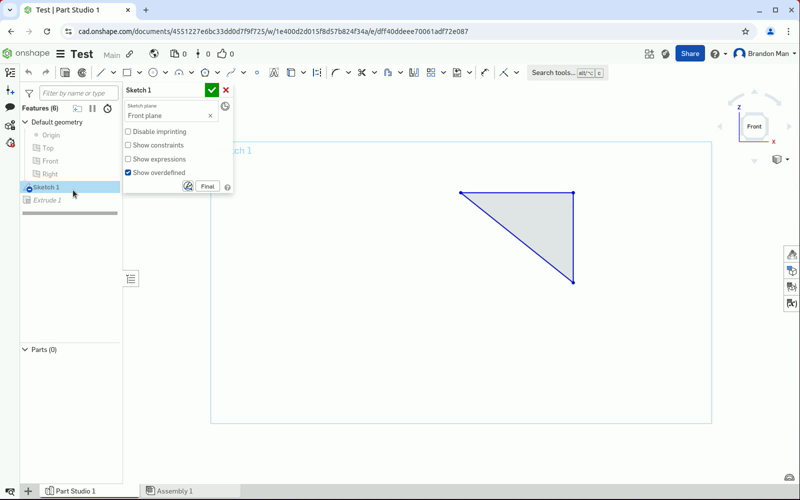
mouse_move(229, 92)
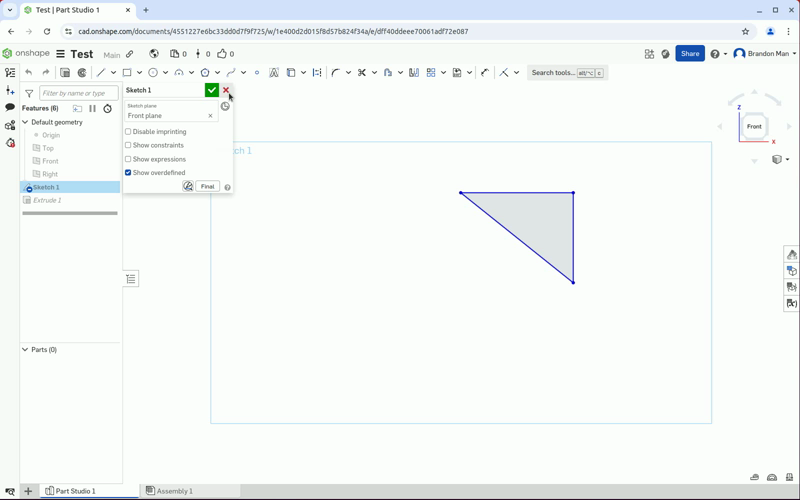
click(229, 92)
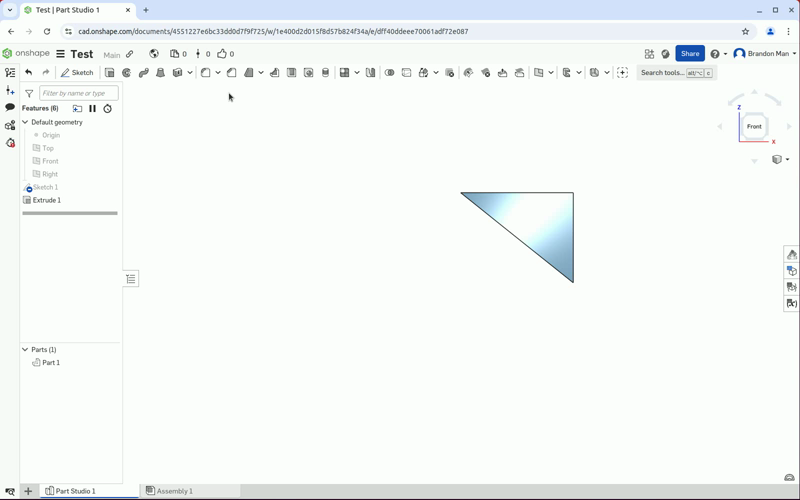
mouse_move(541, 75)
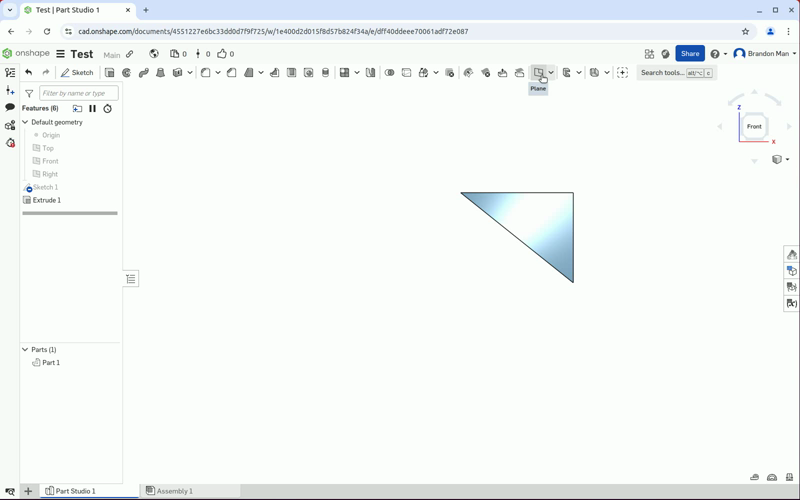
click(541, 75)
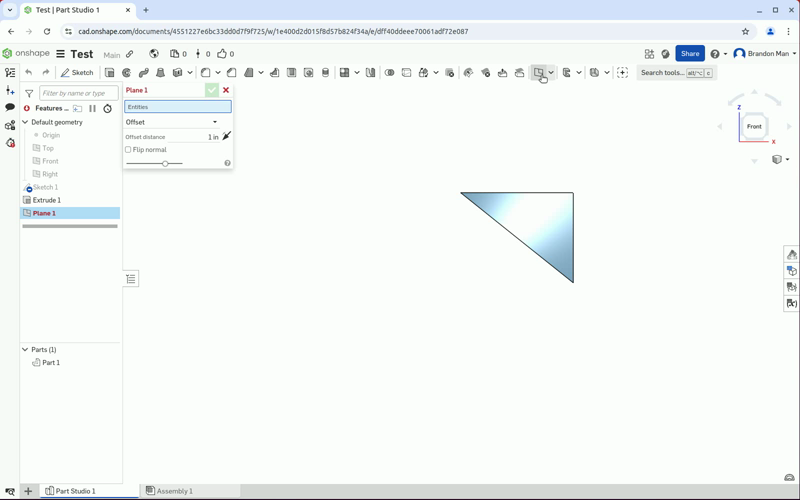
mouse_move(73, 163)
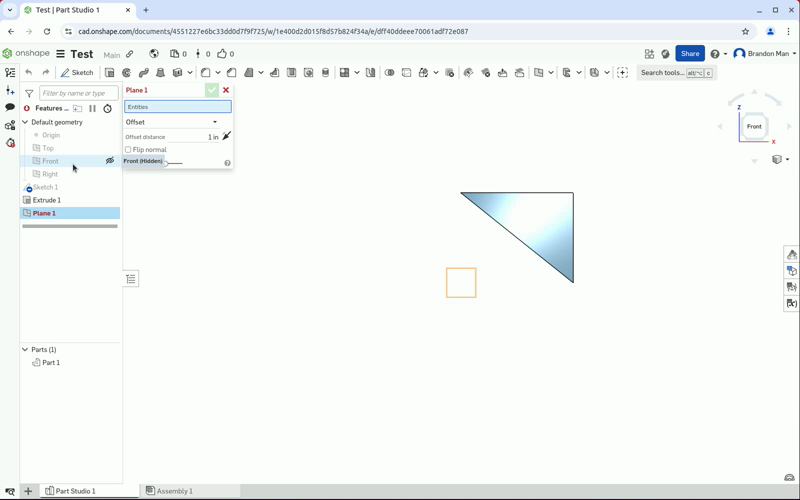
click(73, 163)
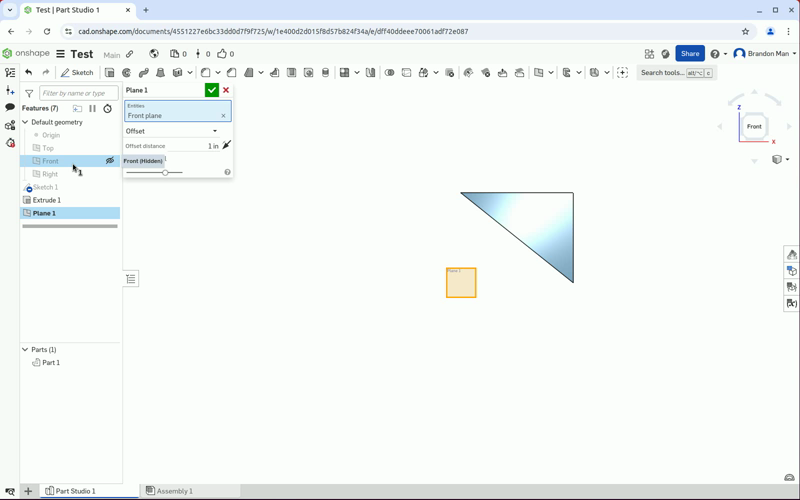
key(tab, 2)
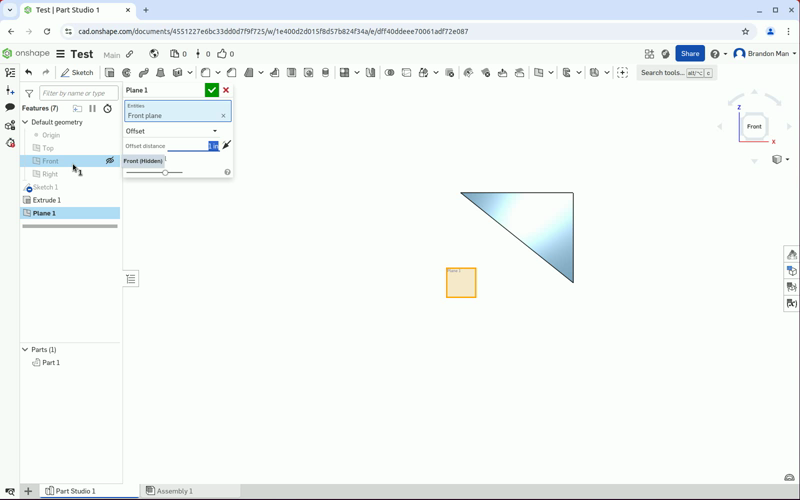
text(9.151)
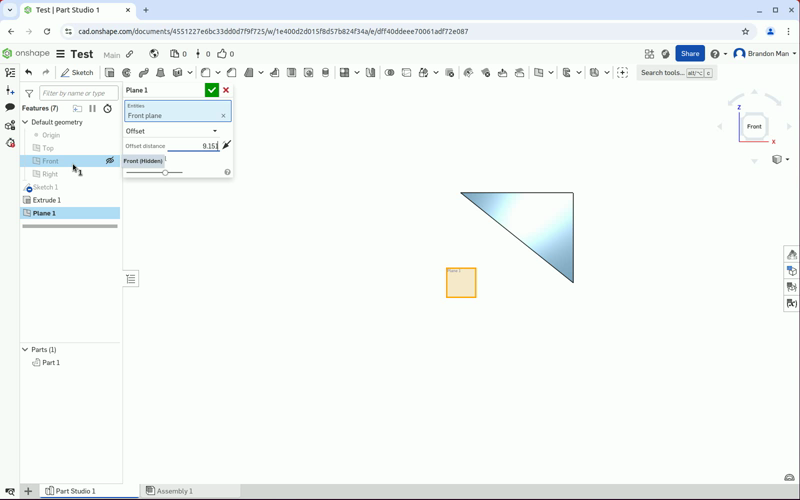
key(enter, 2)
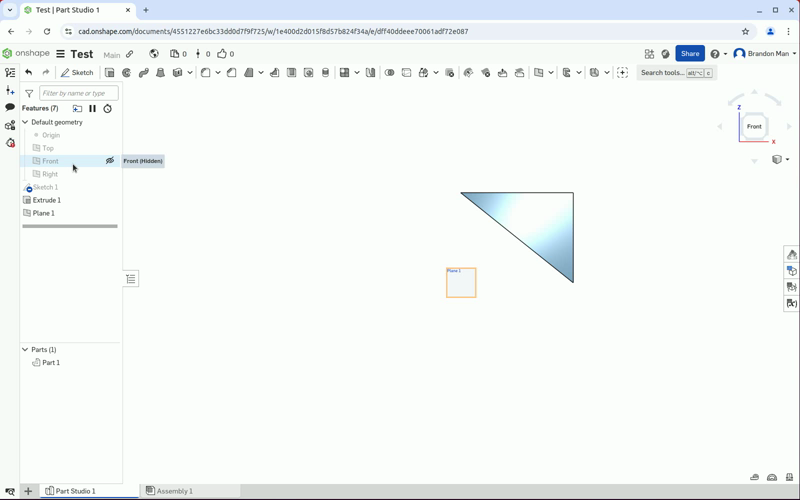
key(shift+s)
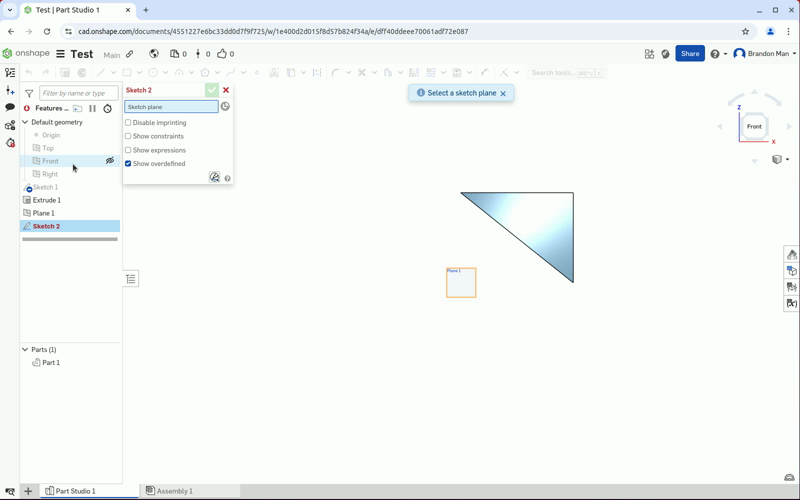
mouse_move(73, 215)
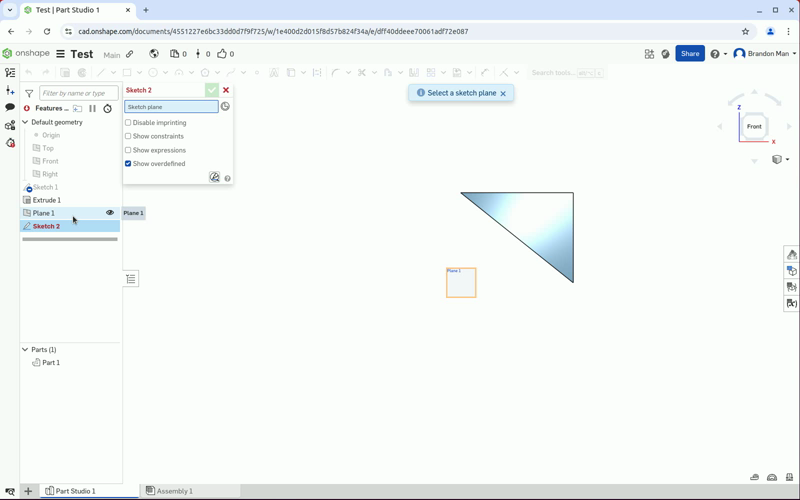
click(73, 215)
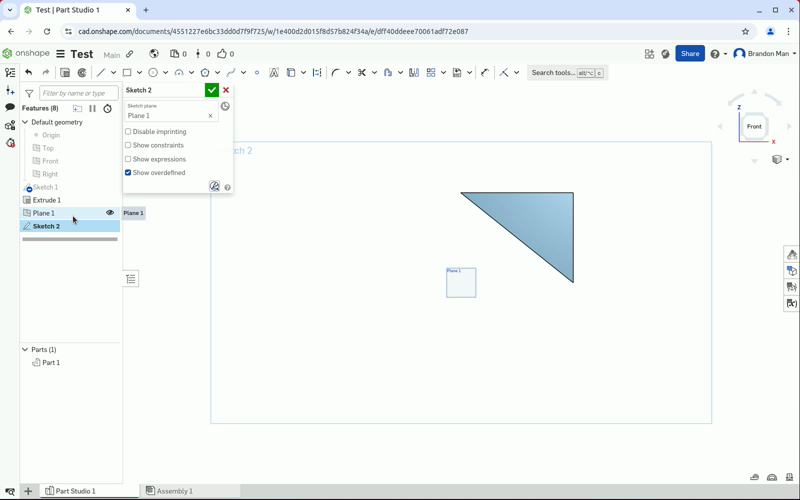
mouse_move(73, 352)
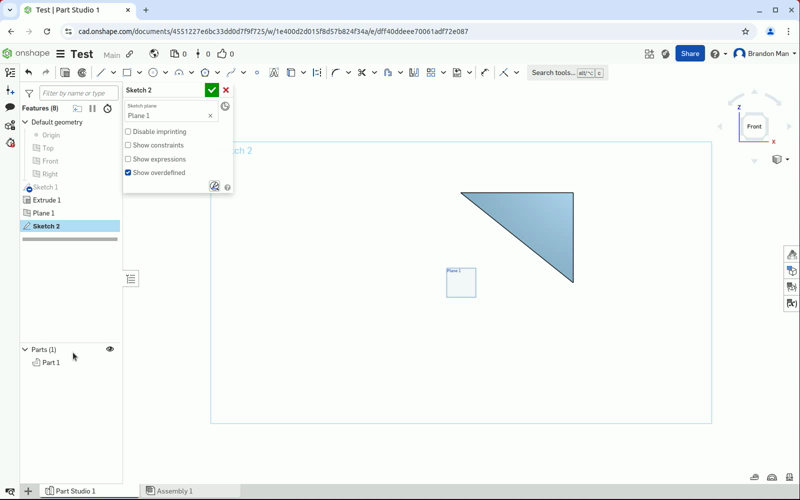
key(y)
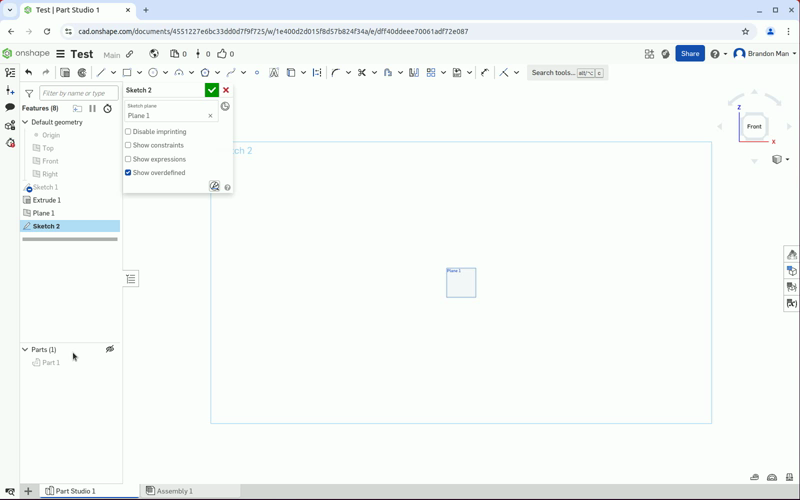
key(l)
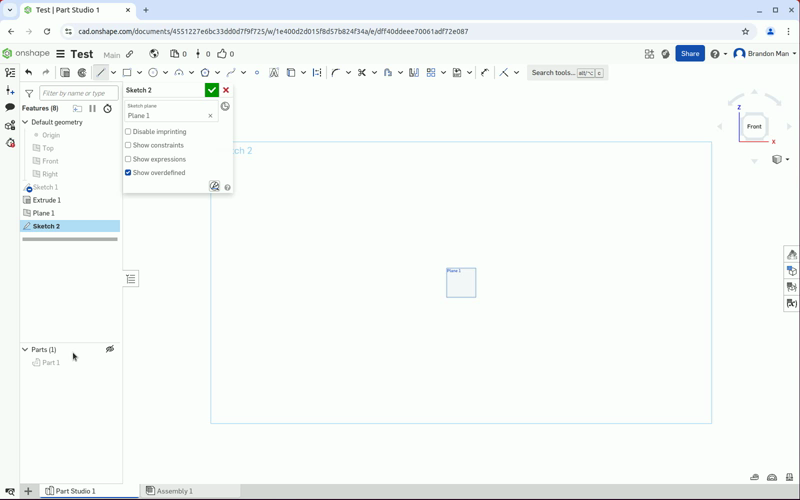
key_down(shift)
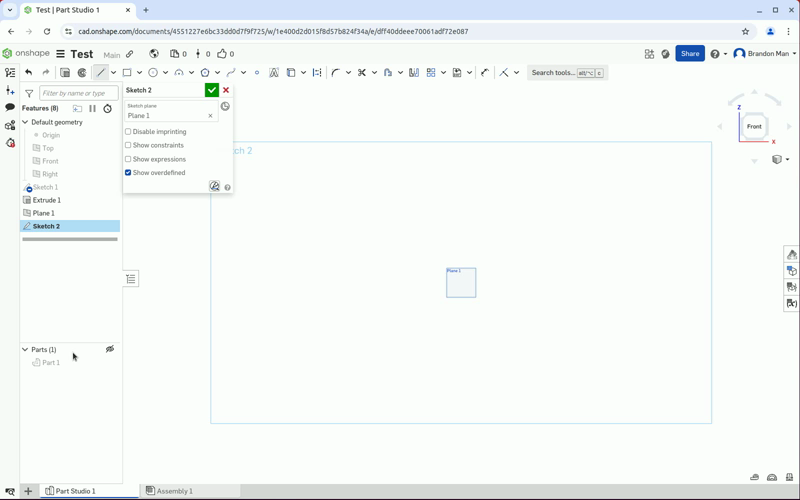
mouse_move(483, 282)
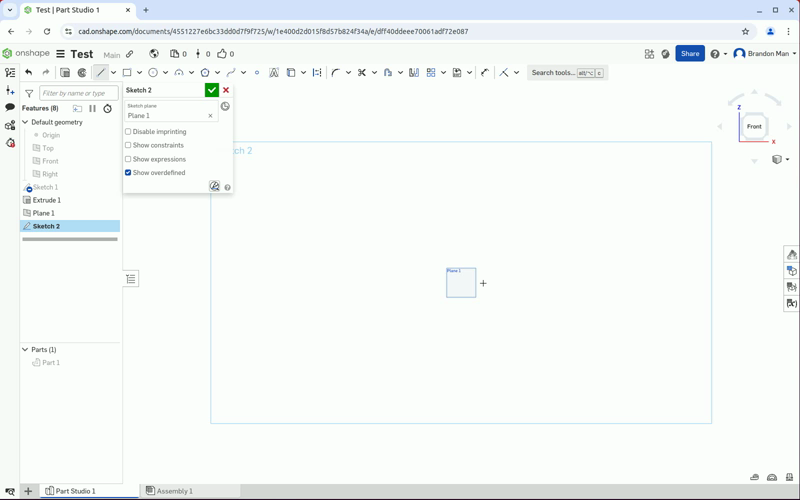
click(483, 282)
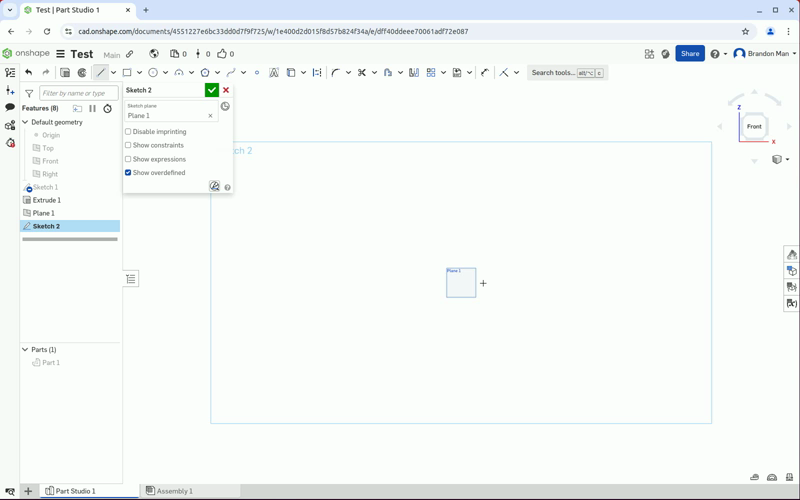
key_up(shift)
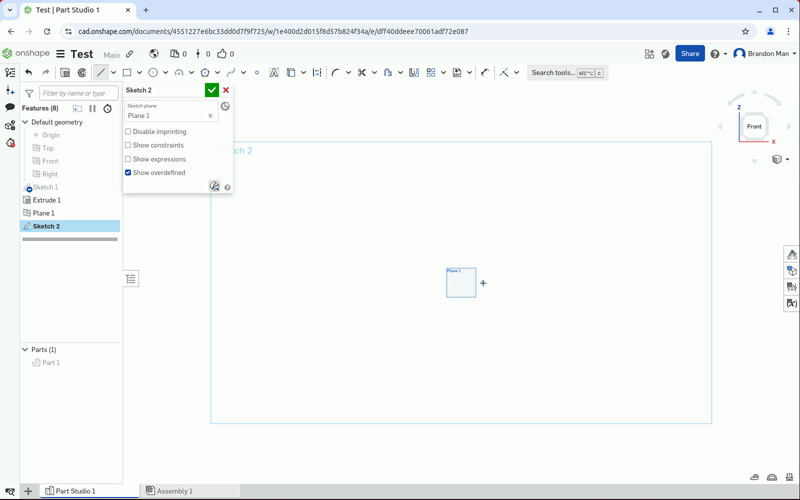
key_down(shift)
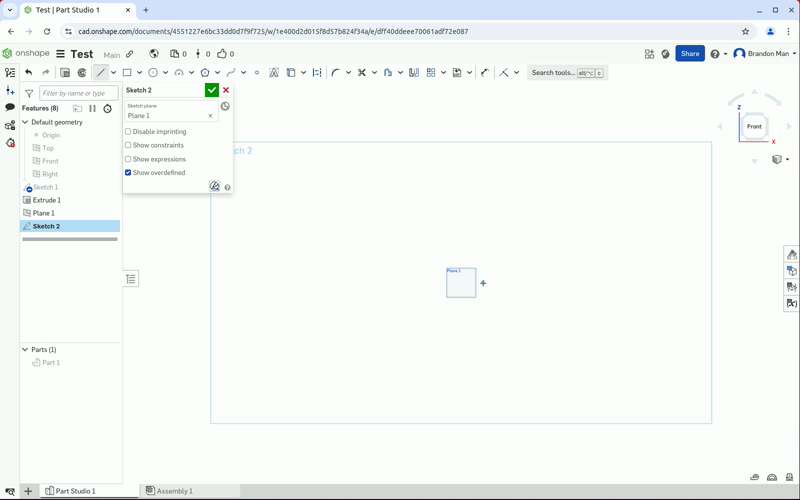
mouse_move(551, 282)
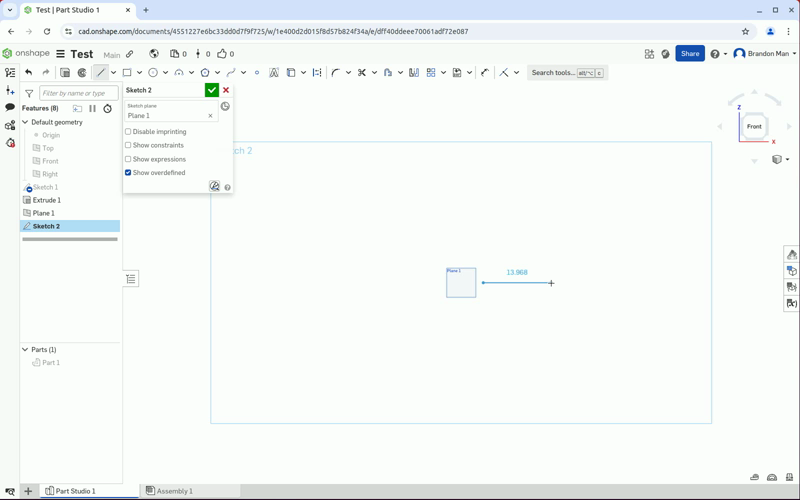
click(551, 282)
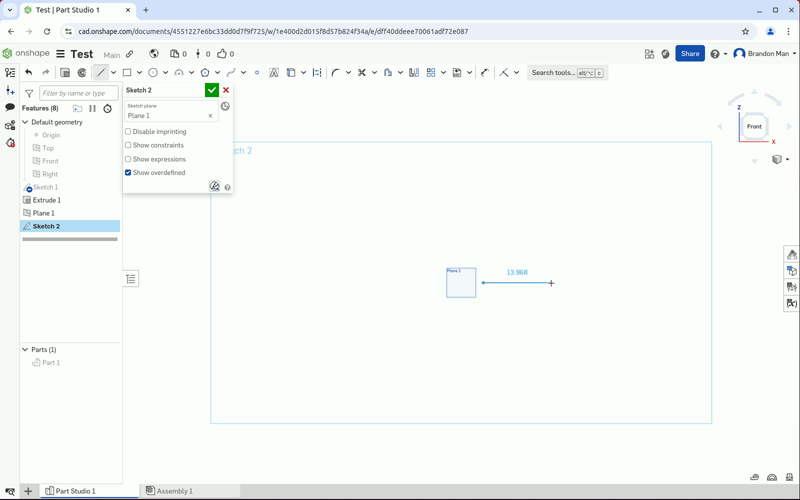
key_up(shift)
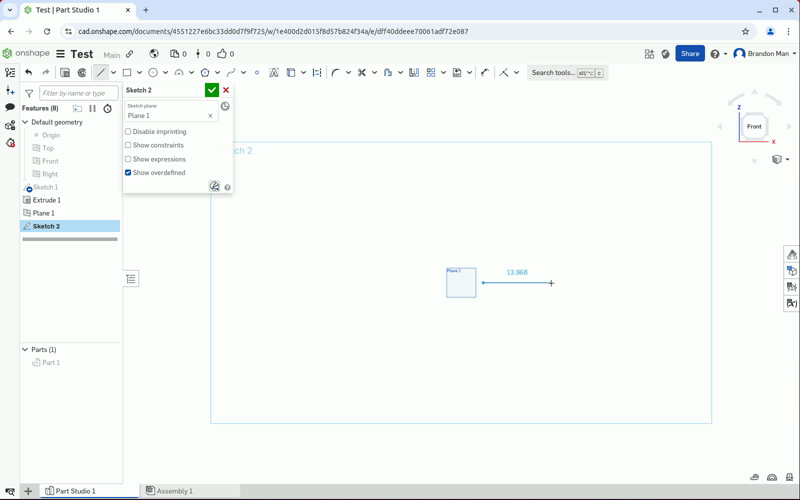
key_down(shift)
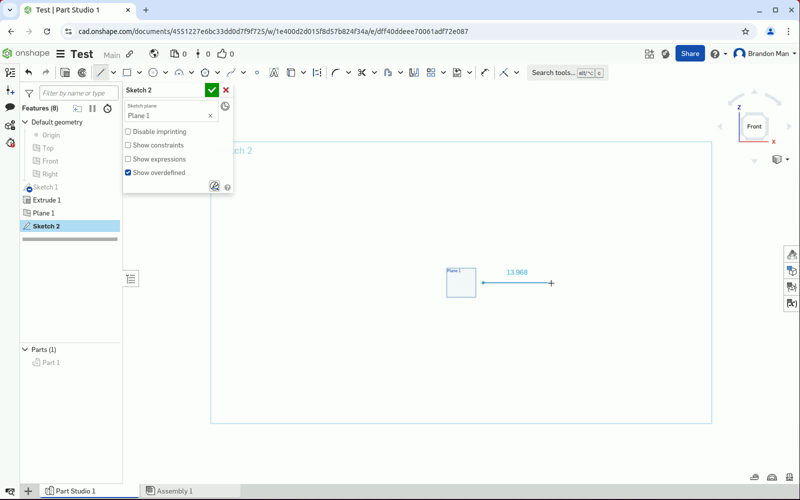
mouse_move(581, 282)
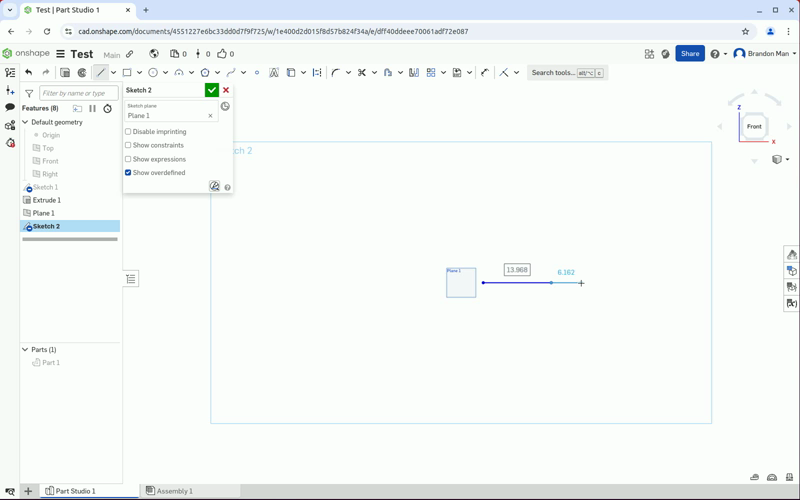
mouse_move(551, 264)
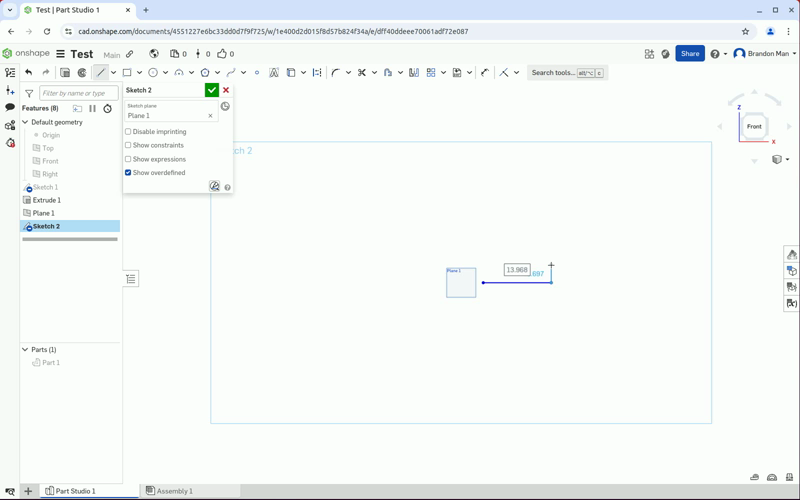
click(551, 264)
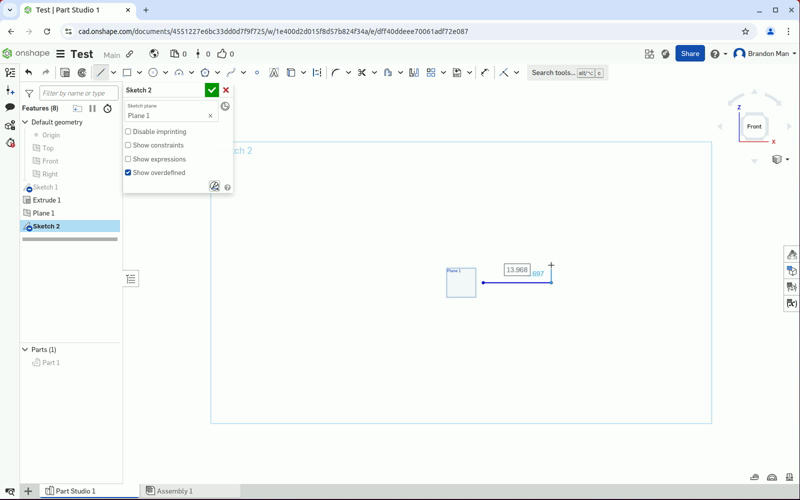
key_up(shift)
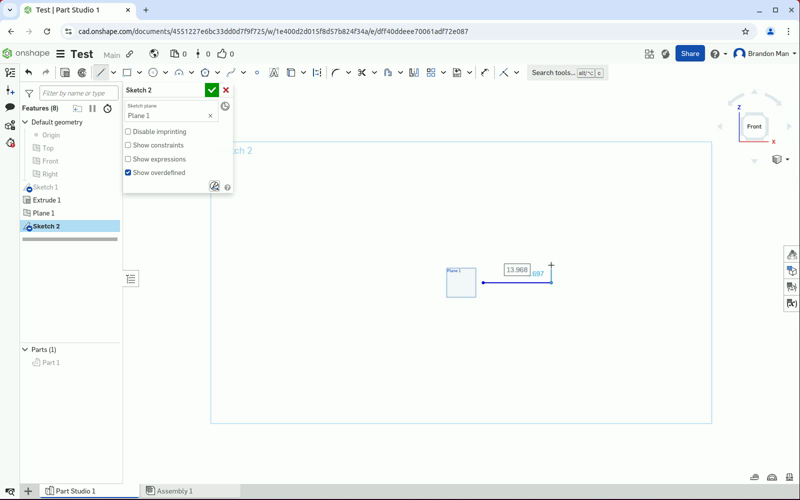
key_down(shift)
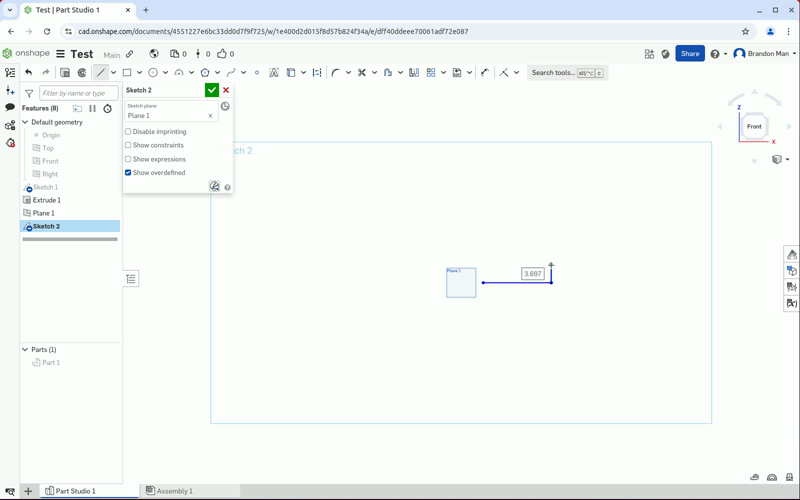
mouse_move(581, 264)
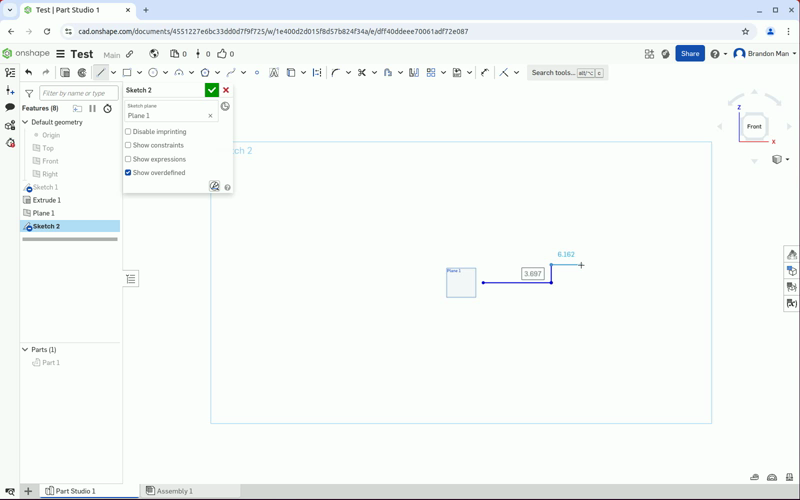
mouse_move(517, 237)
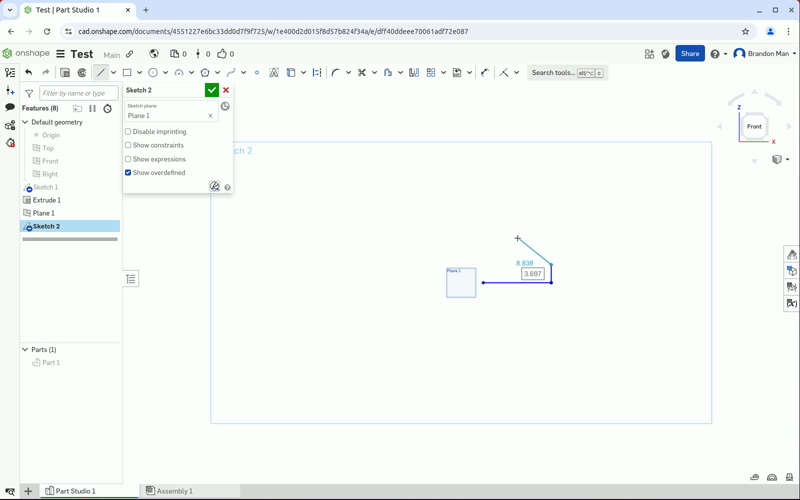
click(517, 237)
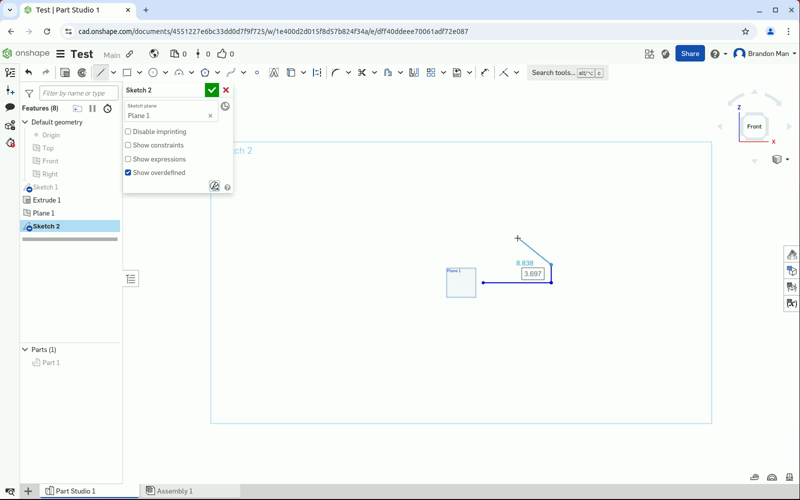
key_up(shift)
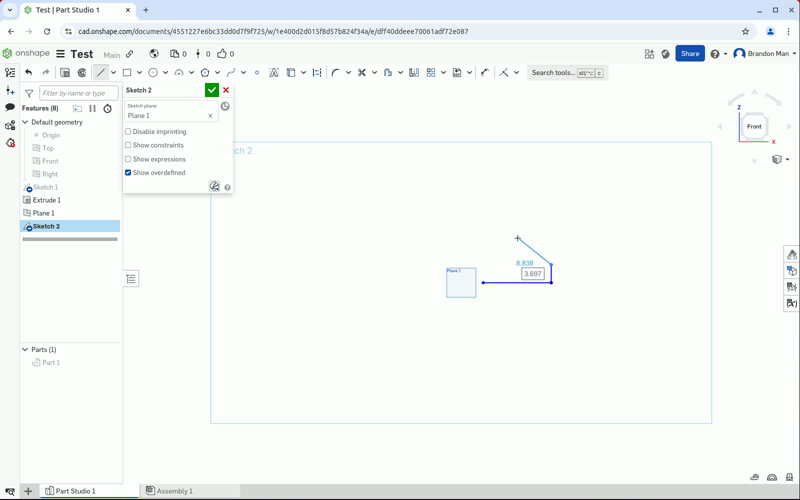
key_down(shift)
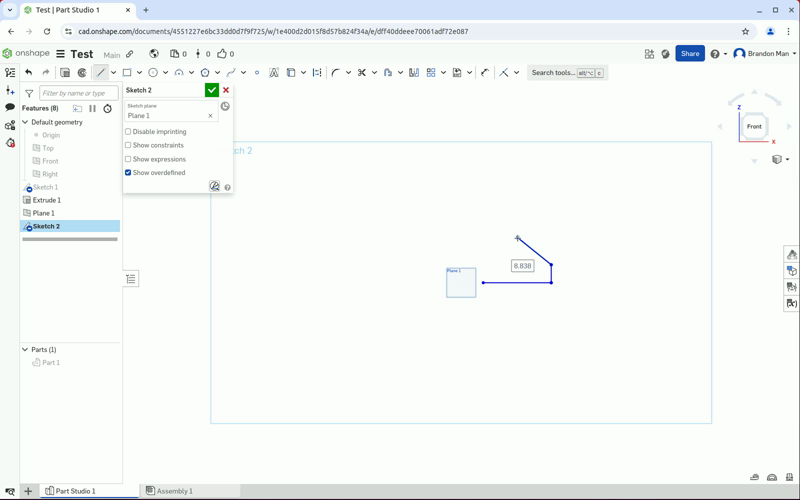
mouse_move(547, 237)
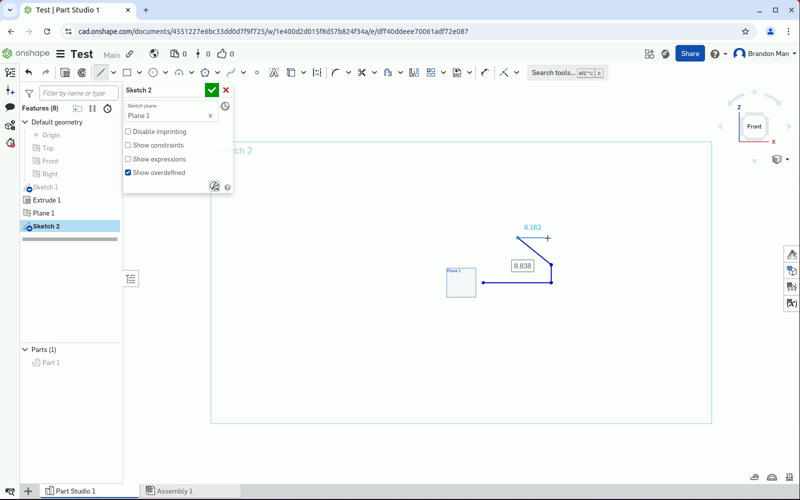
mouse_move(483, 237)
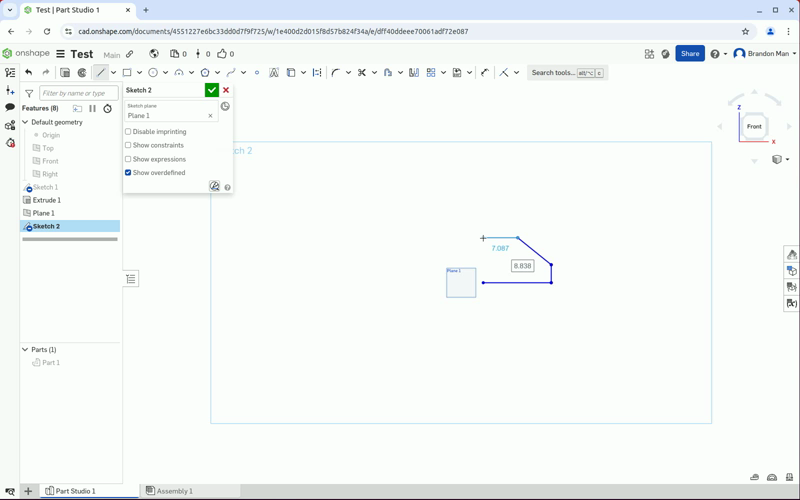
click(483, 237)
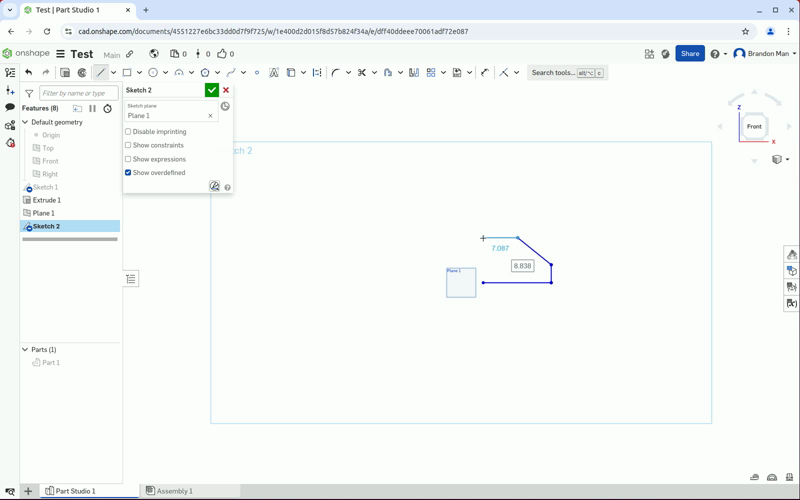
key_up(shift)
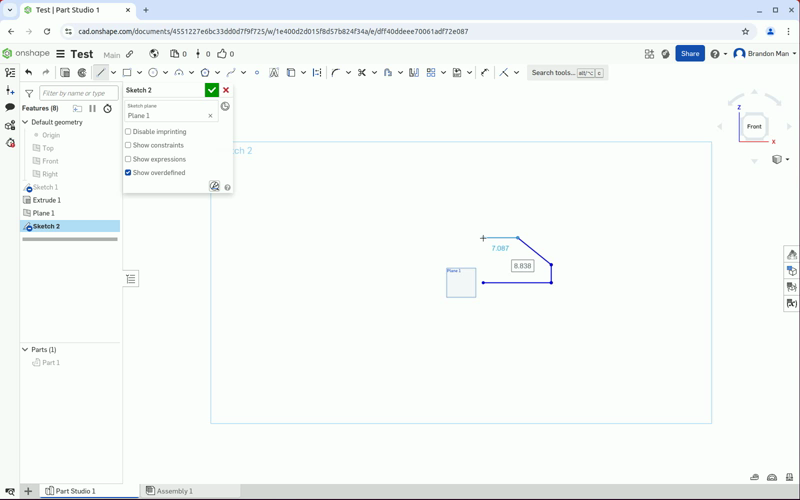
mouse_move(513, 237)
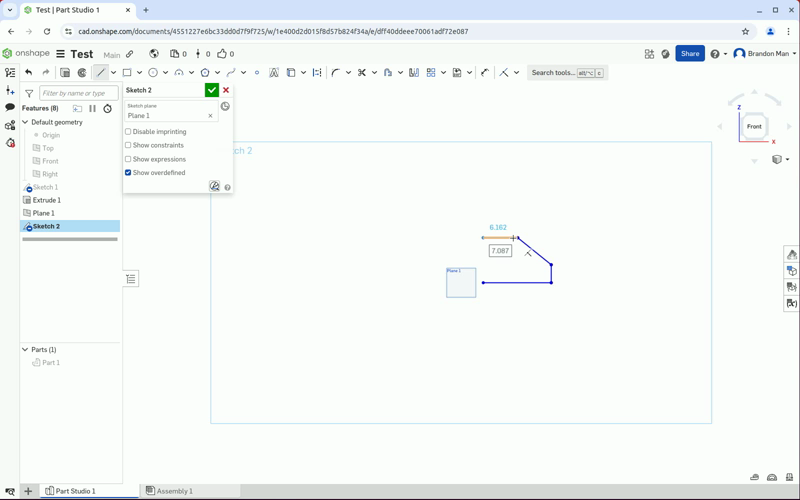
key_down(shift)
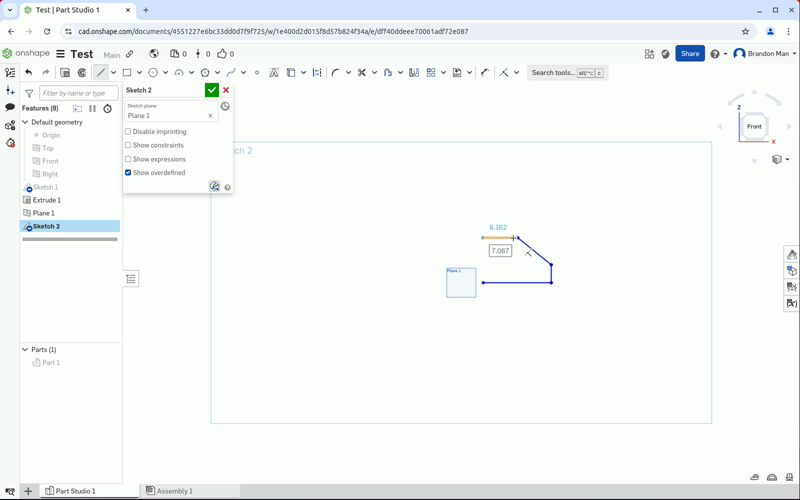
mouse_move(483, 282)
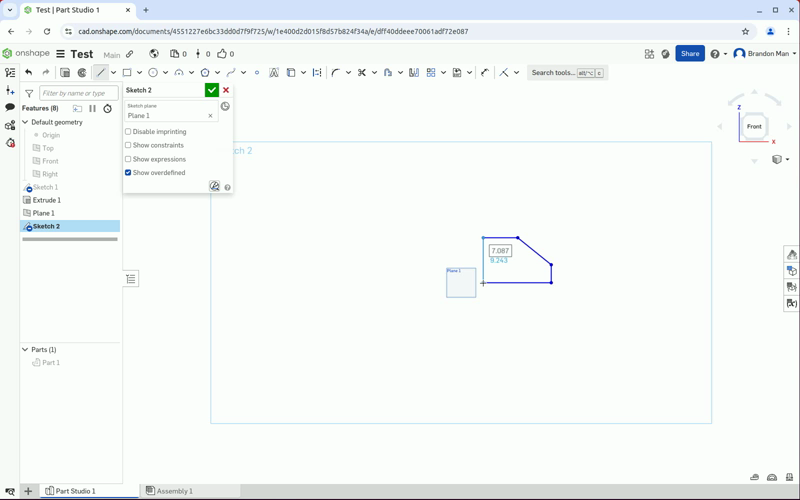
key_up(shift)
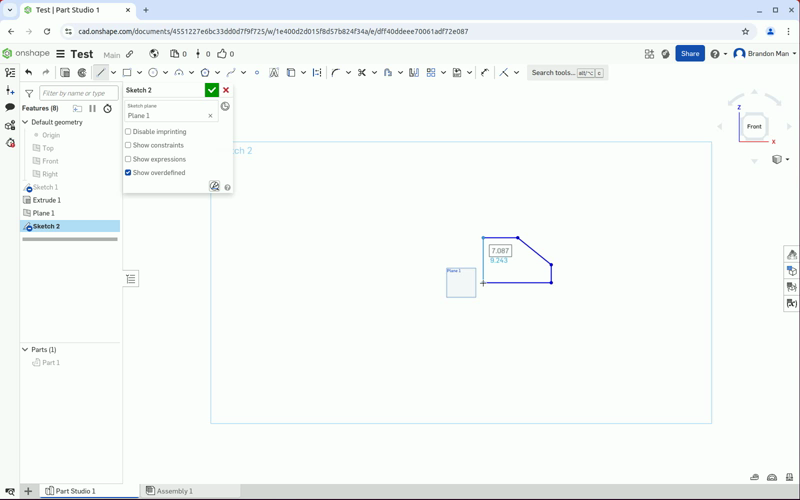
click(483, 282)
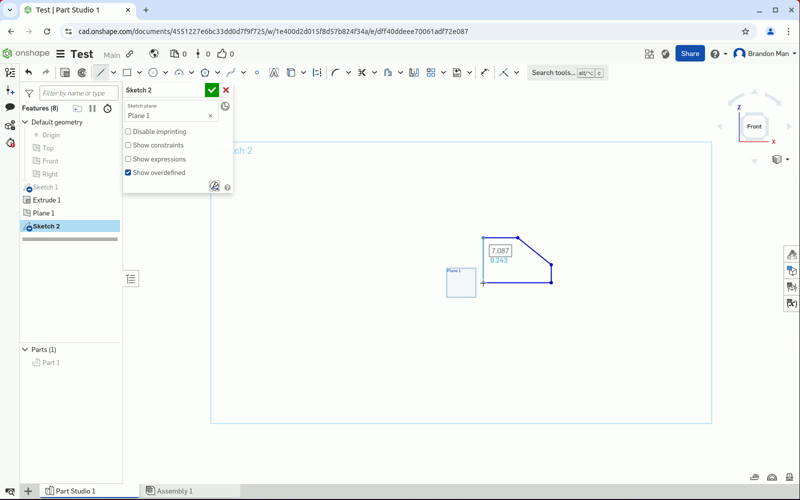
key(esc)
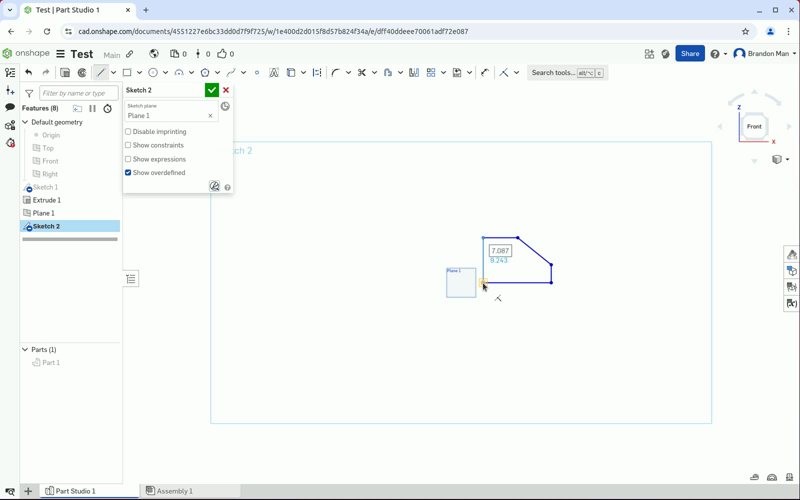
mouse_move(517, 253)
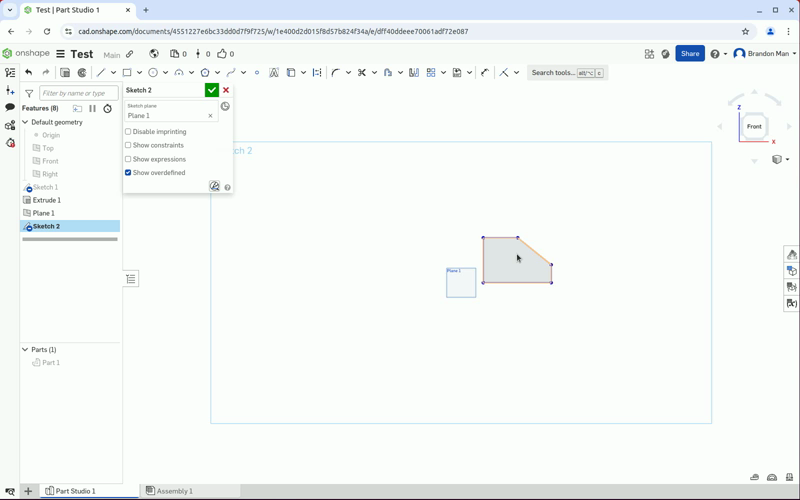
click(517, 253)
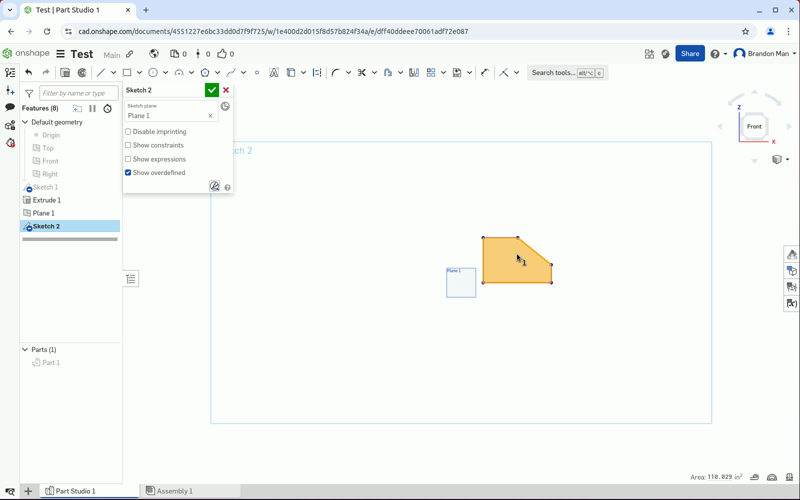
mouse_move(73, 352)
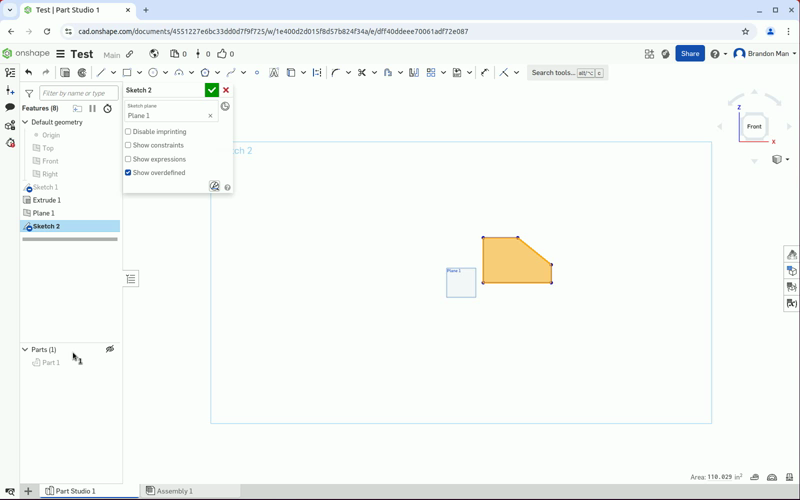
key(shift+y)
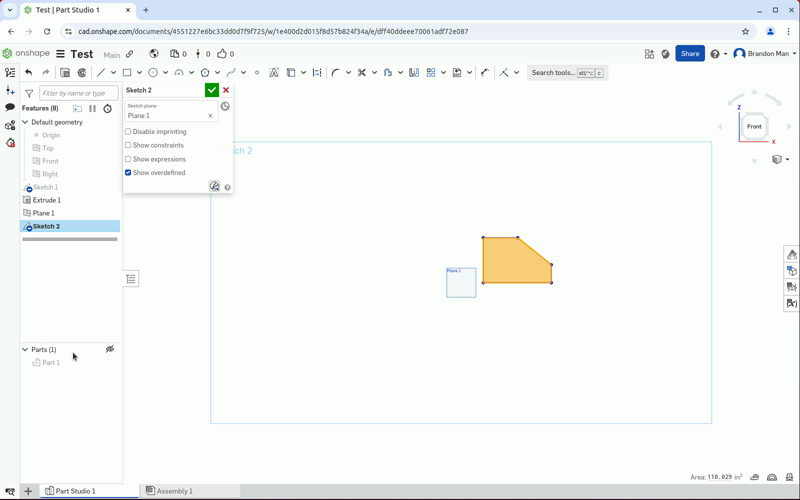
key(shift+e)
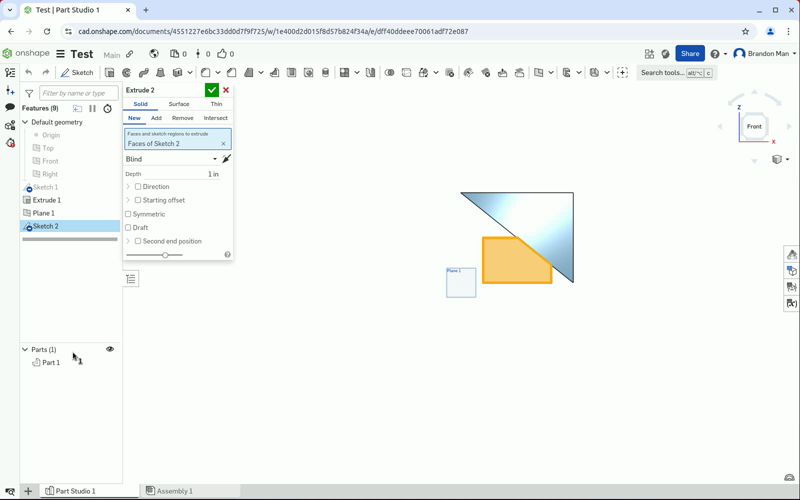
mouse_move(143, 106)
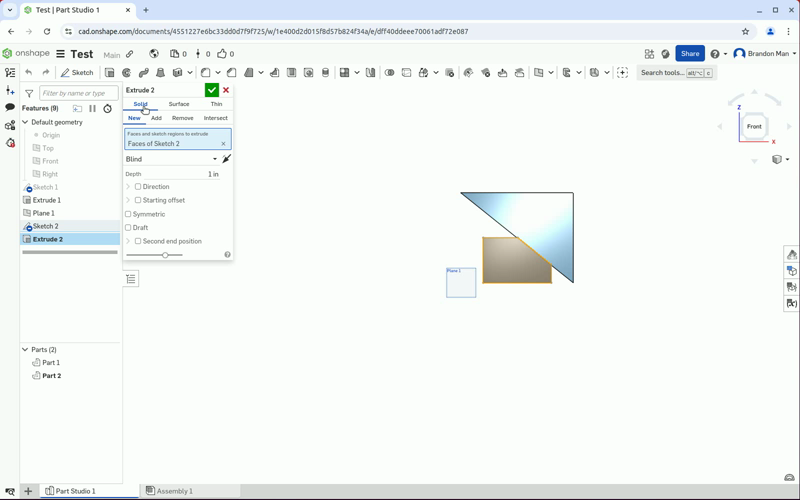
click(143, 106)
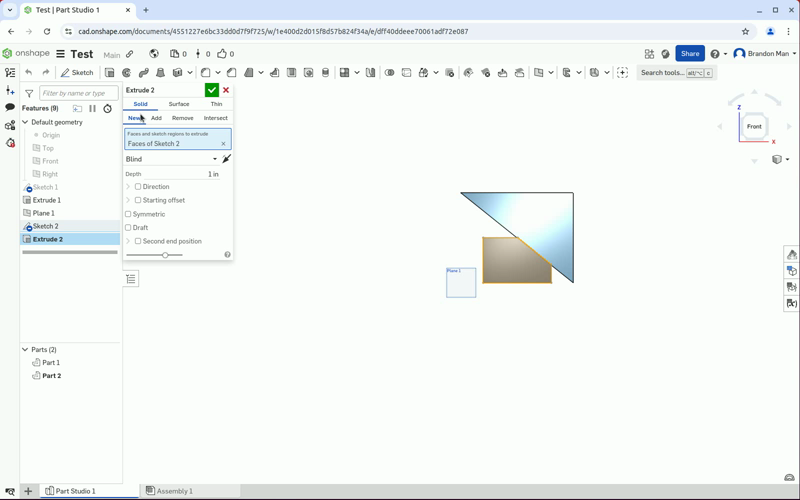
mouse_move(137, 120)
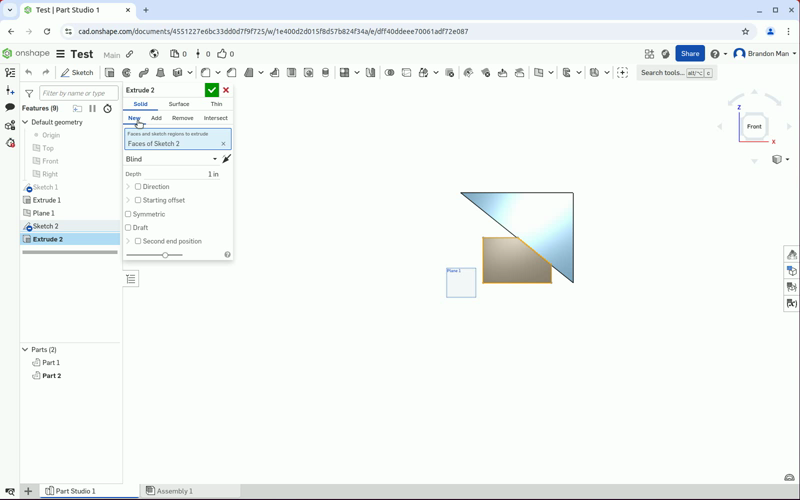
click(137, 120)
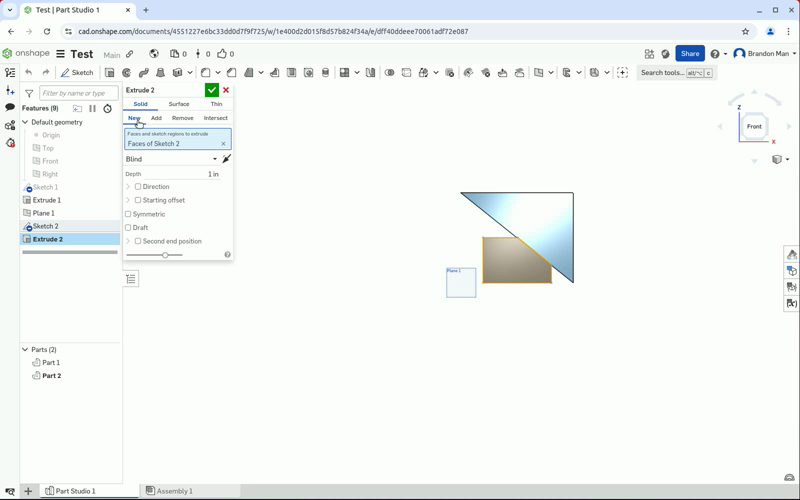
key(tab, 4)
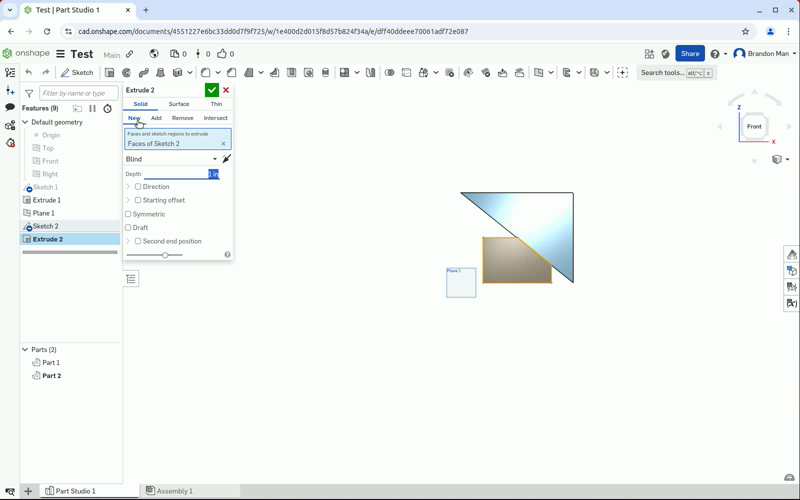
text(9.147)
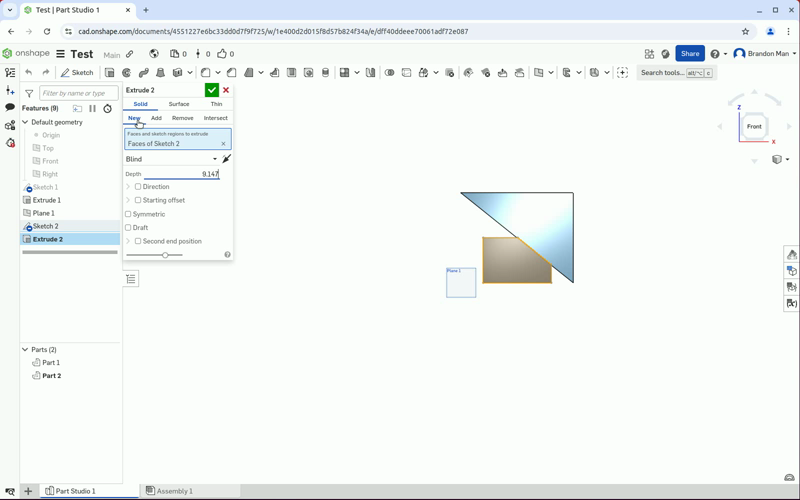
key(enter)
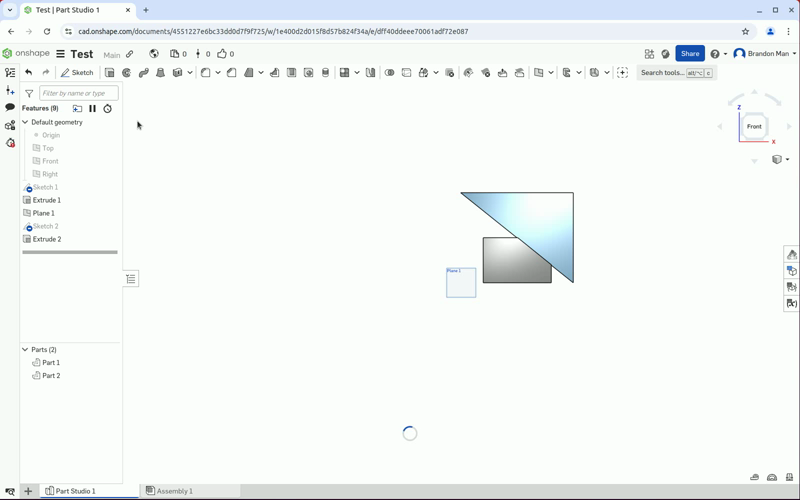
key(shift+h)
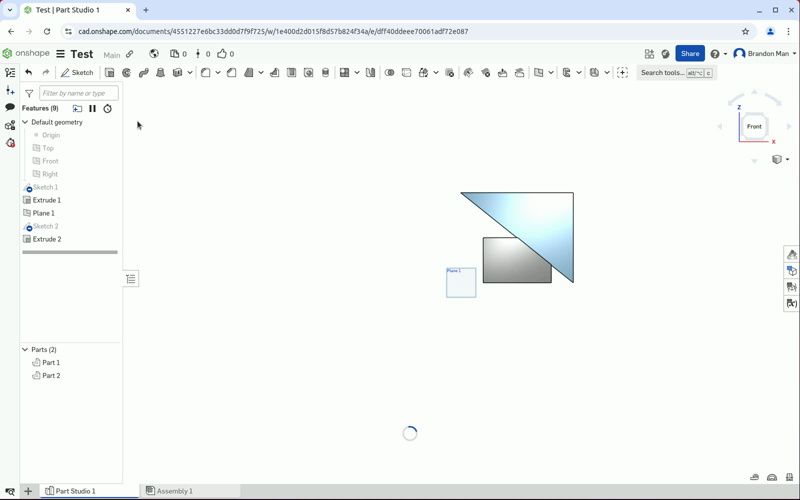
key(shift+h)
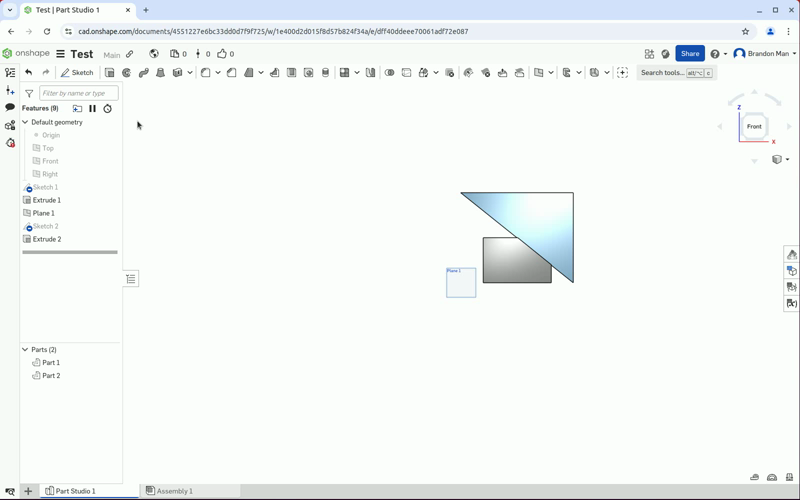
mouse_move(73, 189)
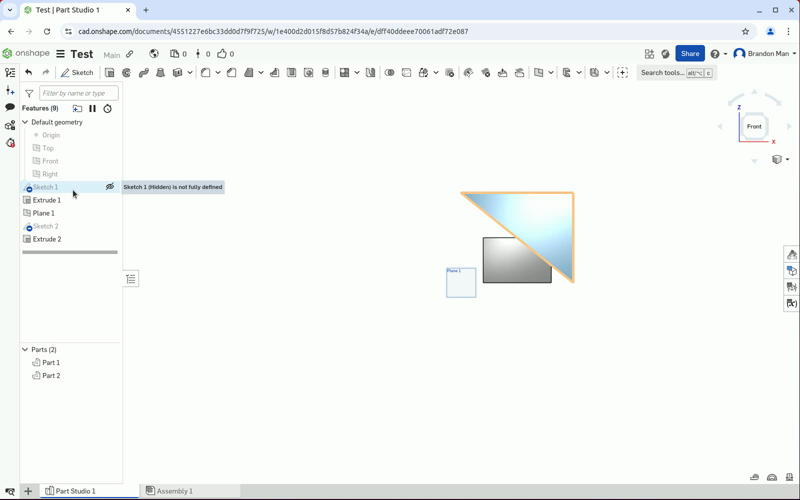
click(73, 189)
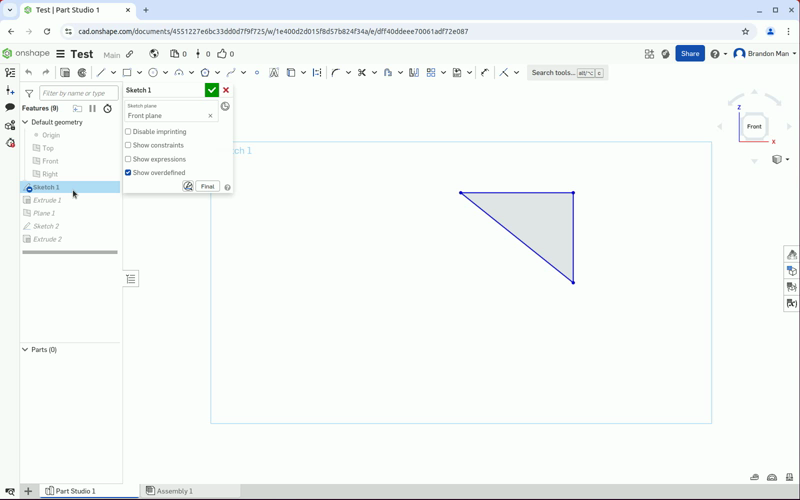
mouse_move(229, 92)
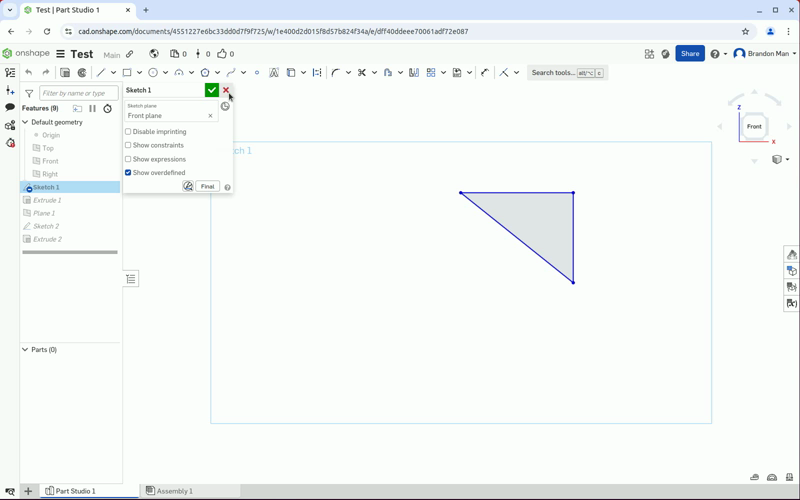
click(229, 92)
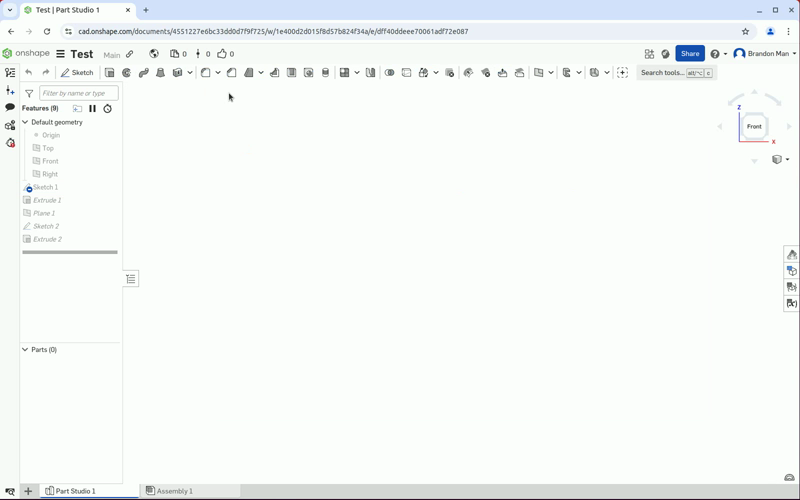
key(shift+s)
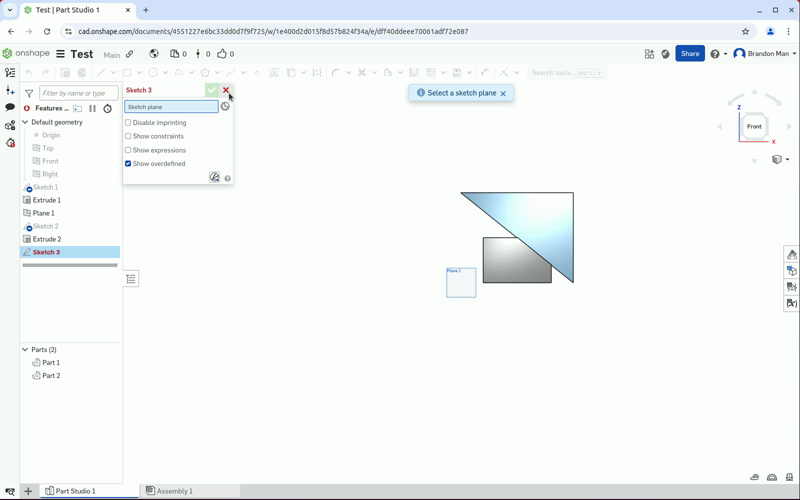
mouse_move(73, 215)
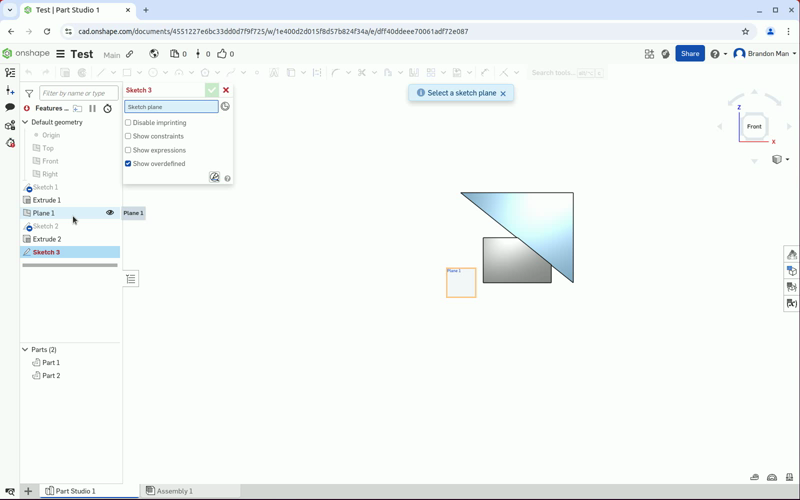
click(73, 215)
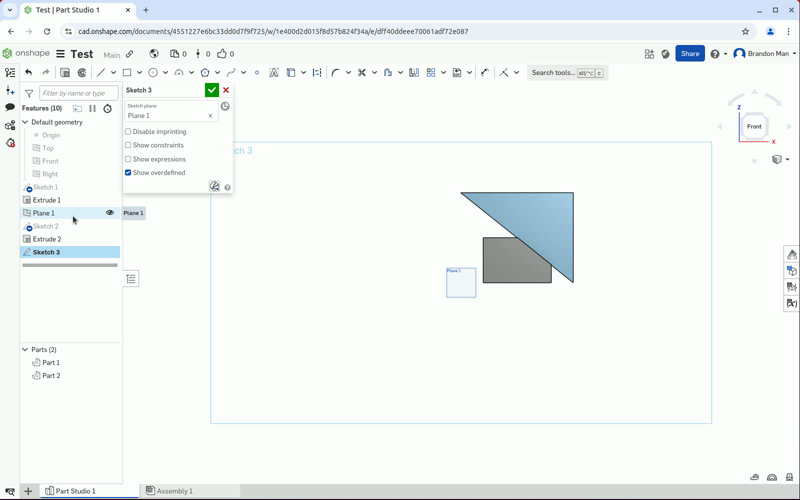
mouse_move(73, 352)
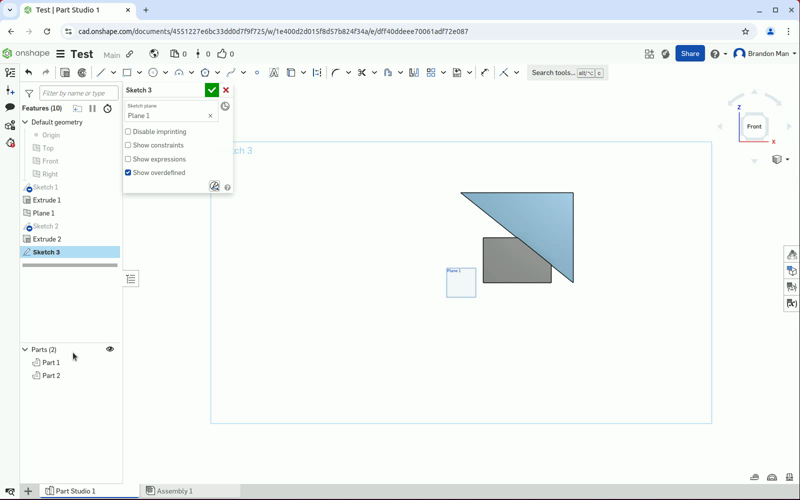
key(y)
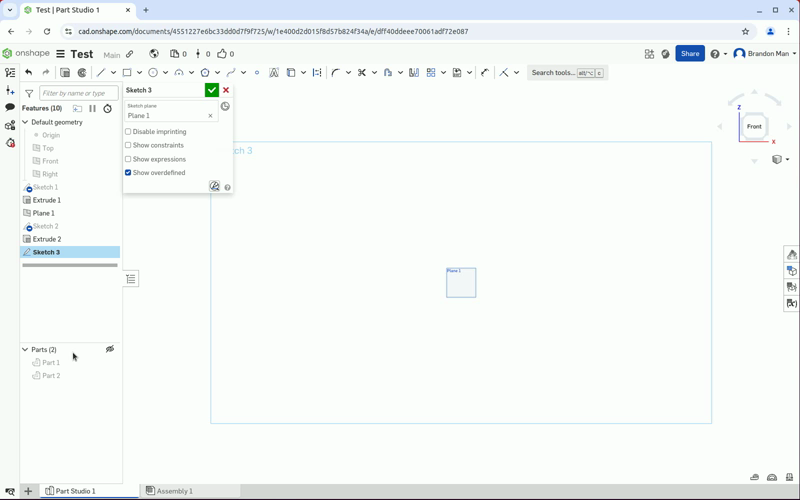
key(l)
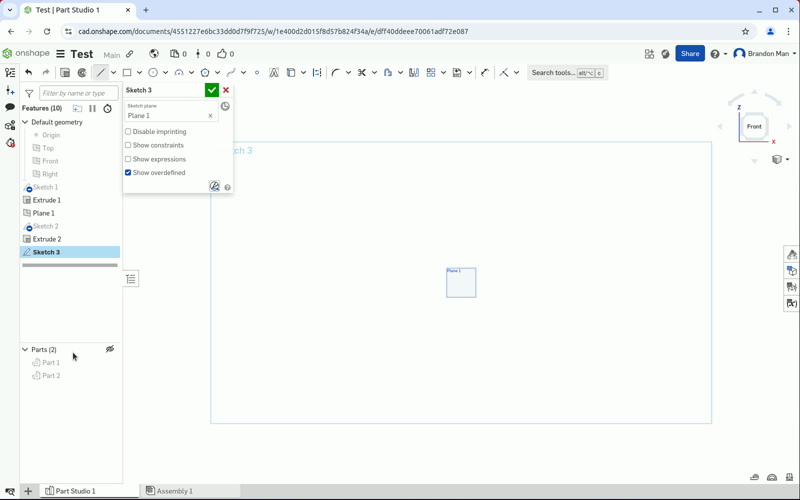
key_down(shift)
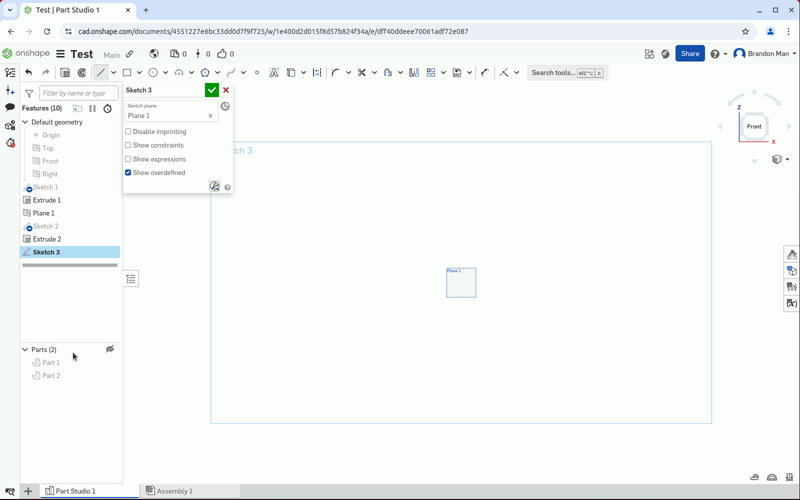
mouse_move(516, 238)
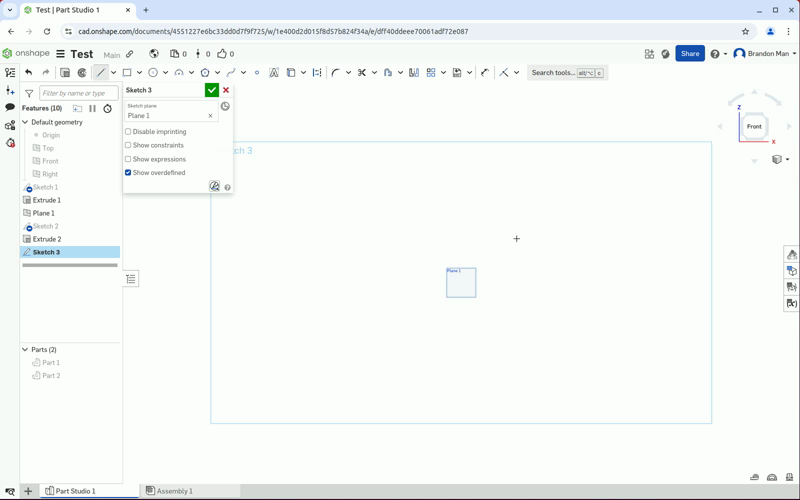
click(516, 238)
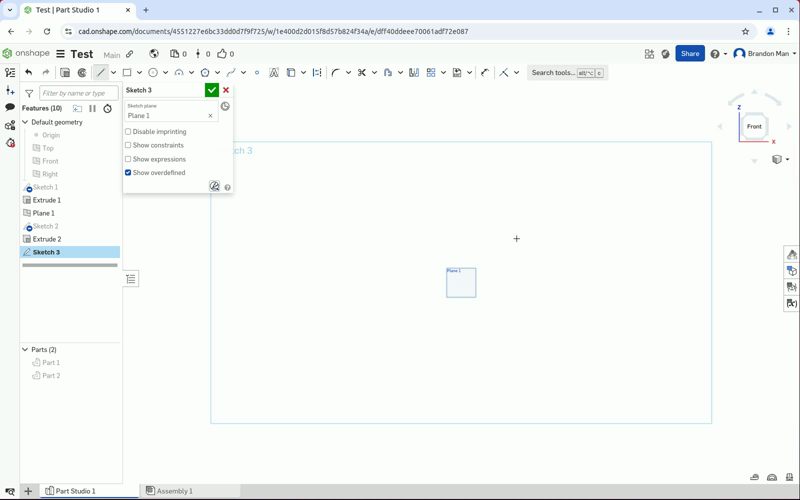
key_up(shift)
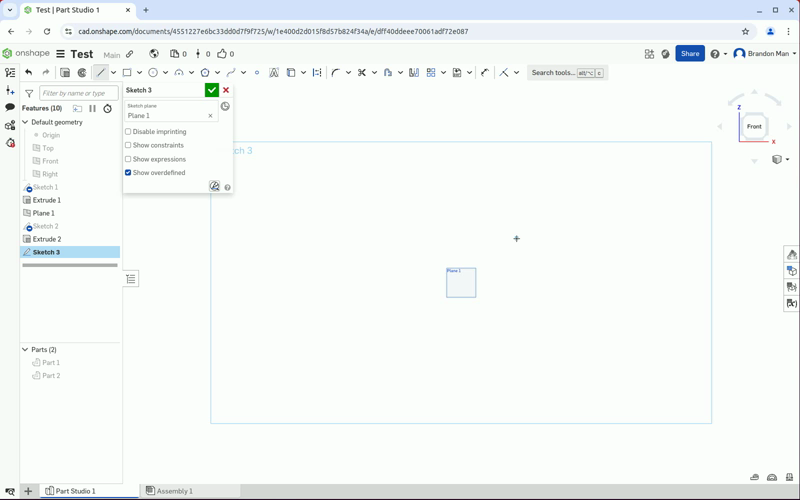
key_down(shift)
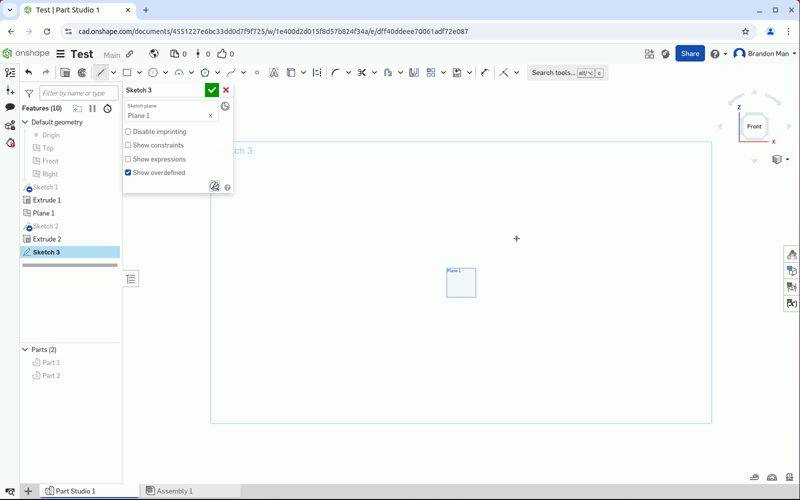
mouse_move(546, 238)
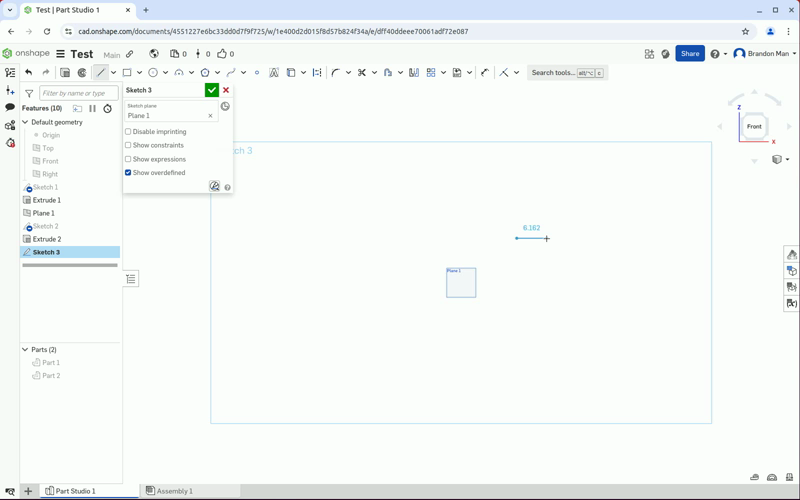
mouse_move(551, 266)
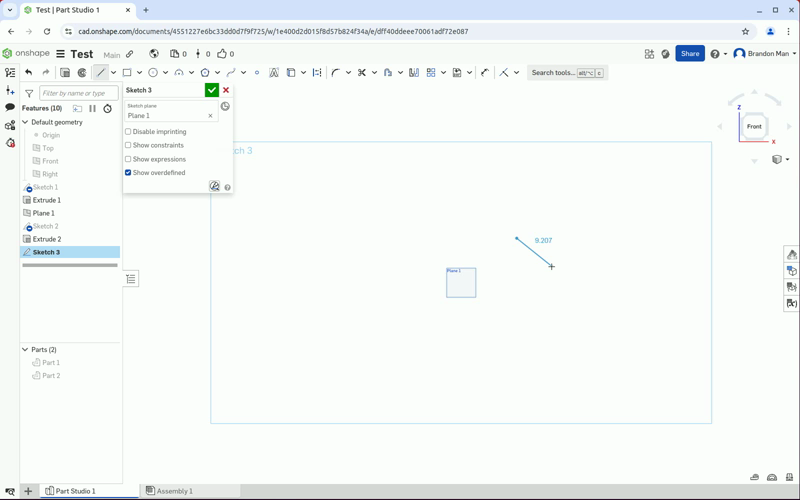
click(551, 266)
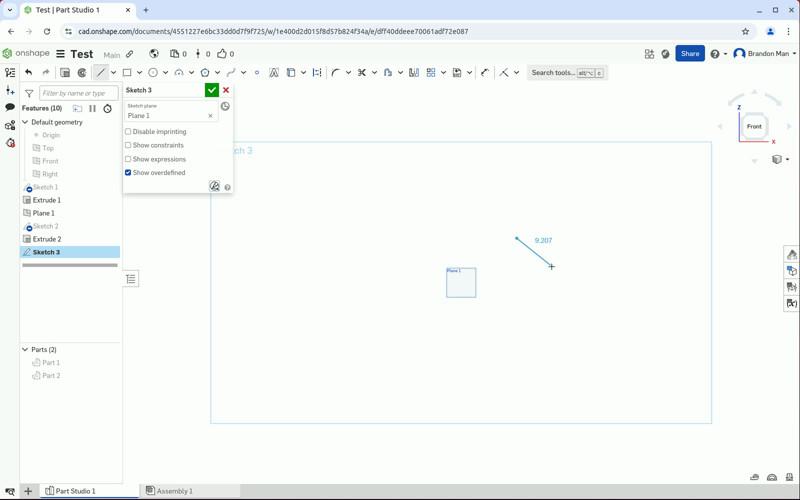
key_up(shift)
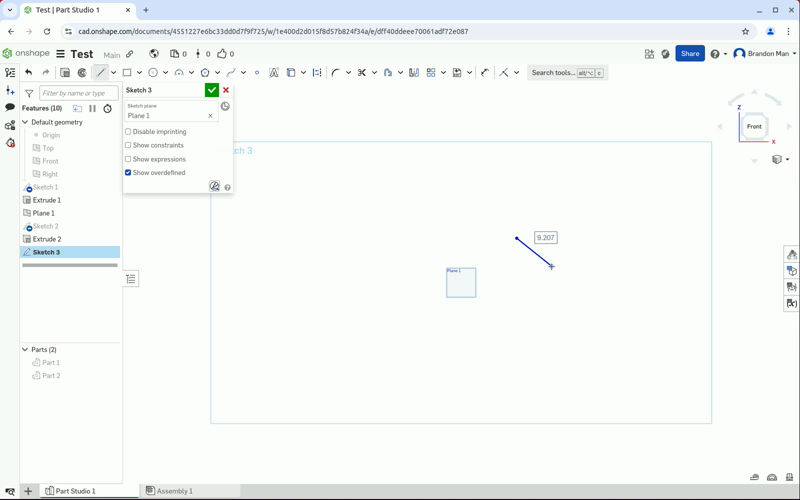
key_down(shift)
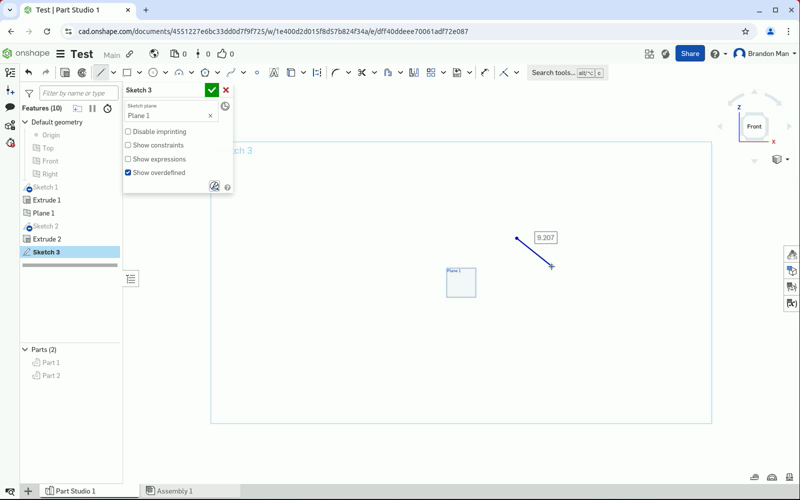
mouse_move(581, 266)
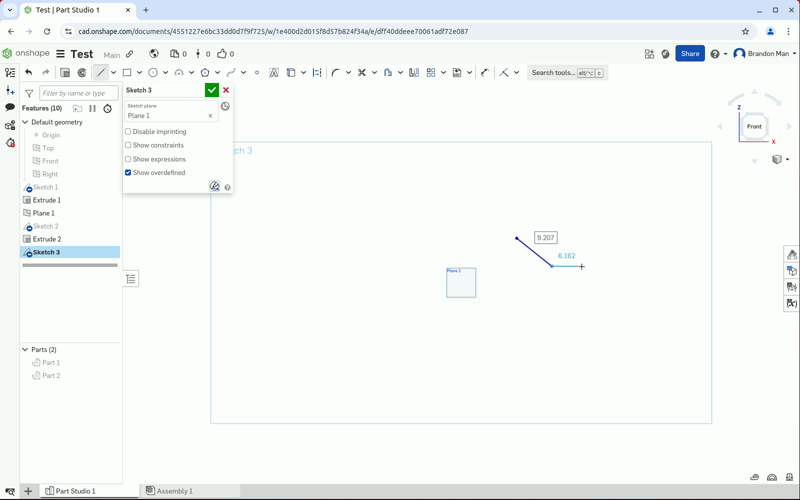
mouse_move(551, 238)
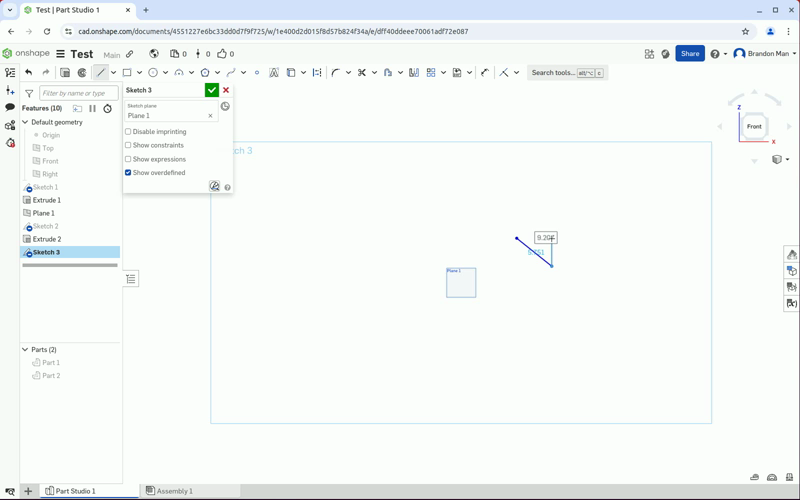
click(551, 238)
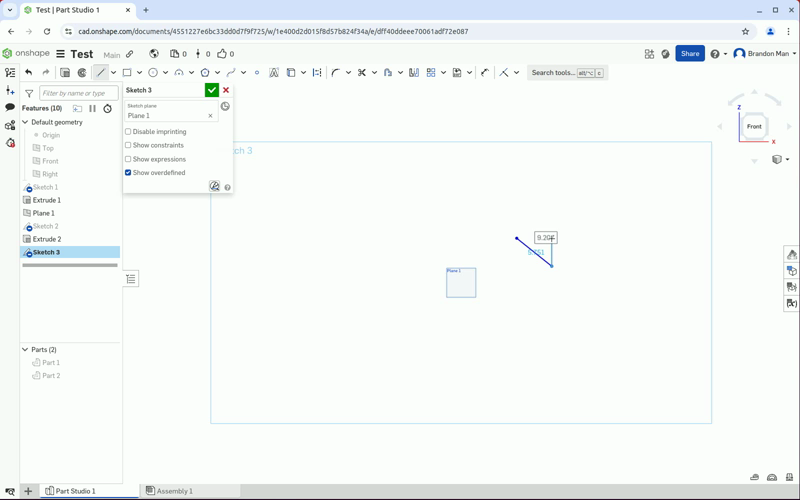
key_up(shift)
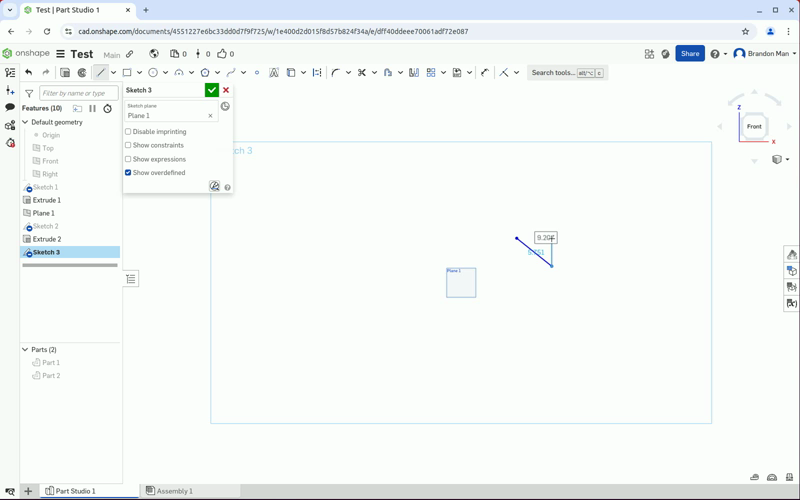
mouse_move(581, 238)
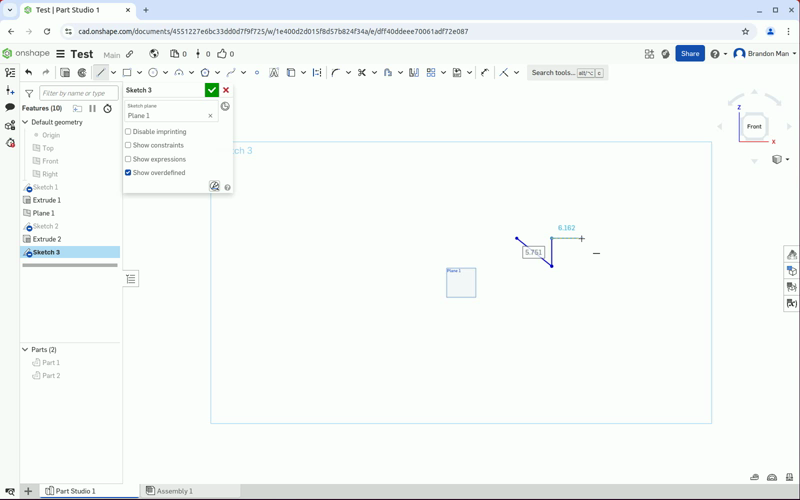
key_down(shift)
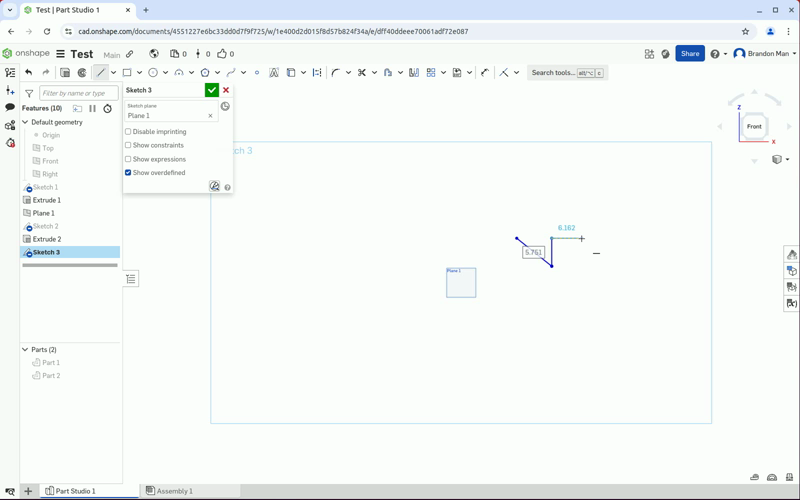
mouse_move(516, 238)
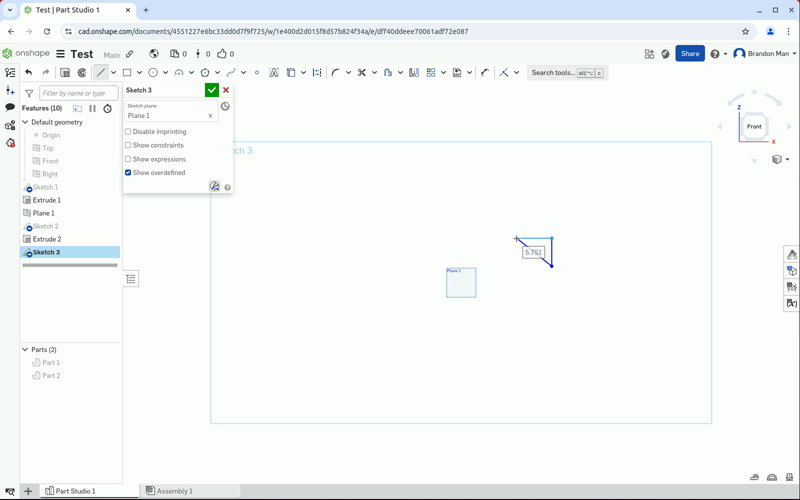
key_up(shift)
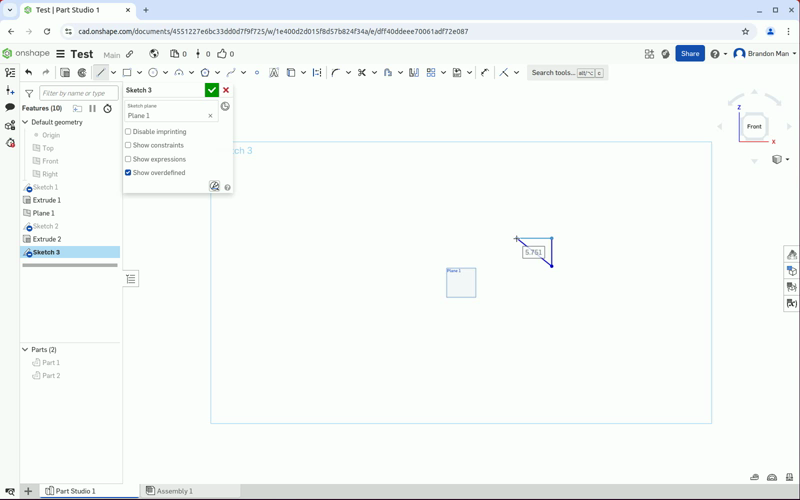
click(516, 238)
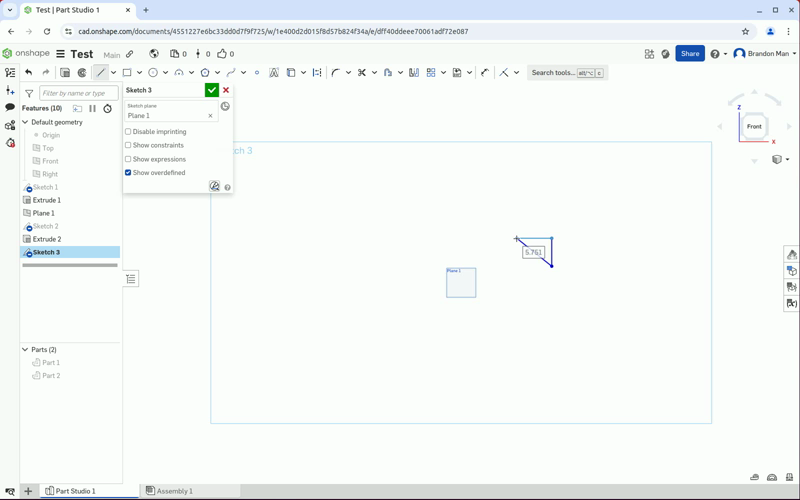
key(esc)
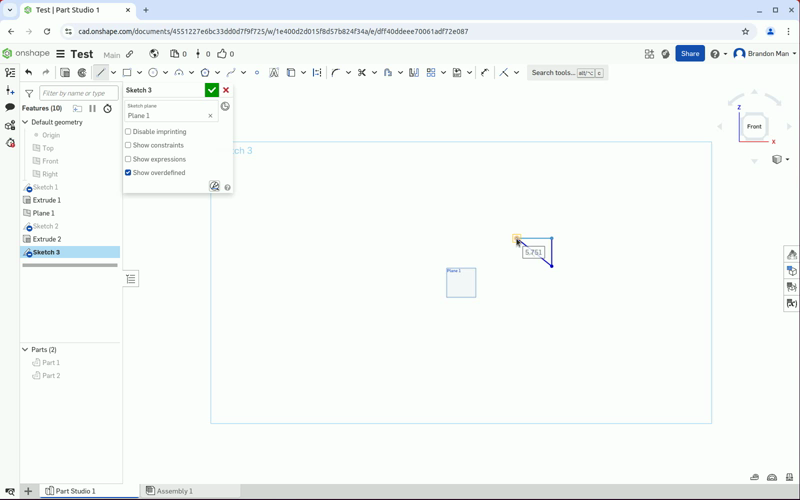
mouse_move(547, 256)
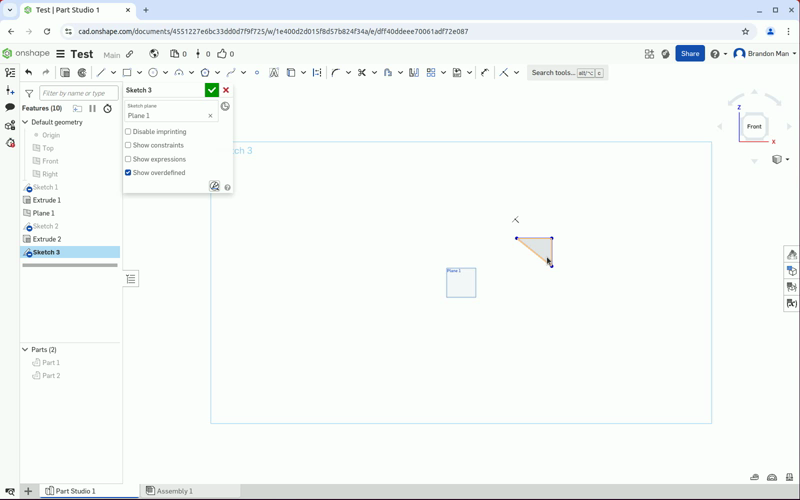
scroll(6)
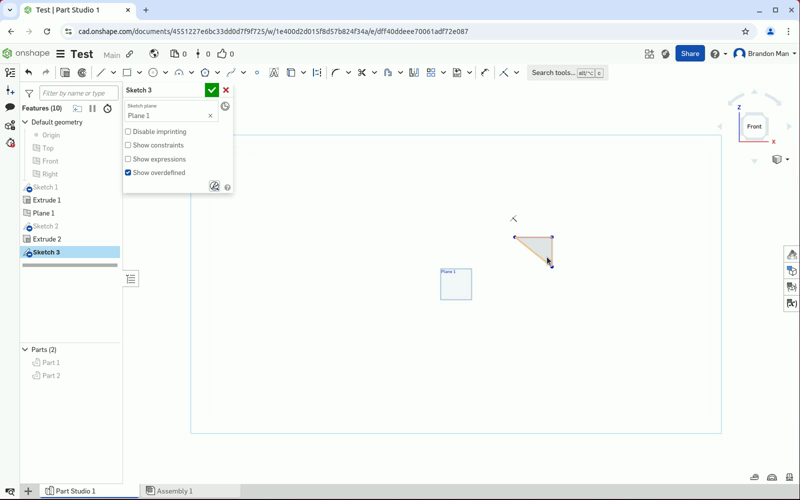
scroll(6)
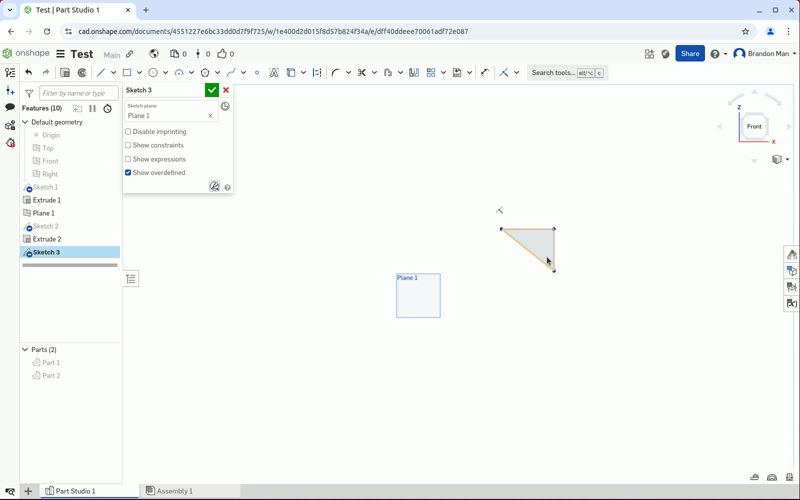
scroll(6)
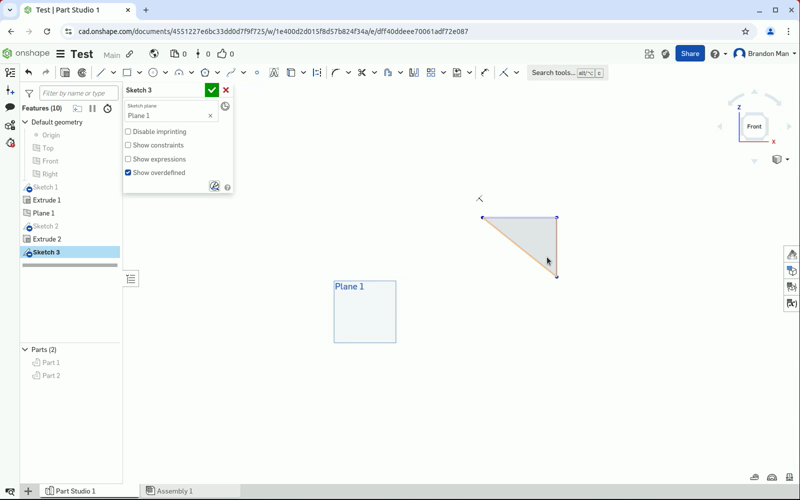
scroll(6)
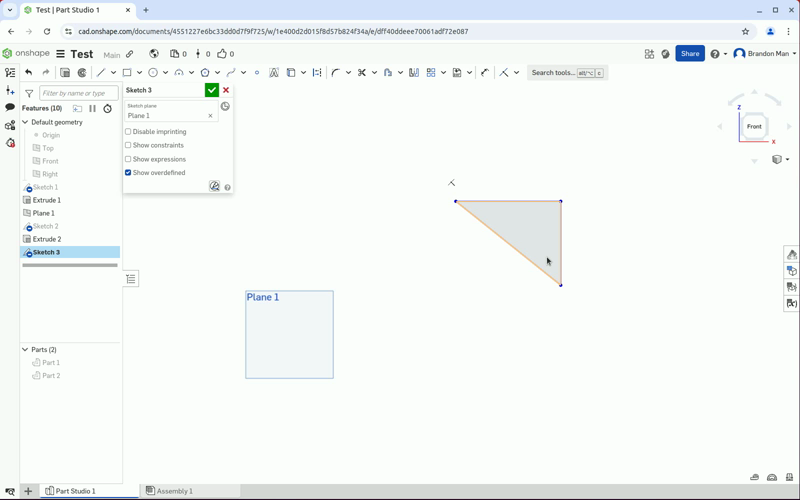
scroll(6)
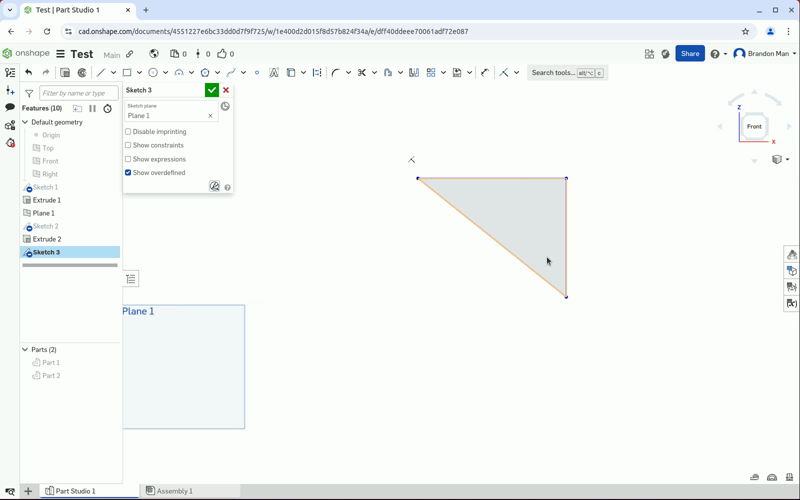
scroll(6)
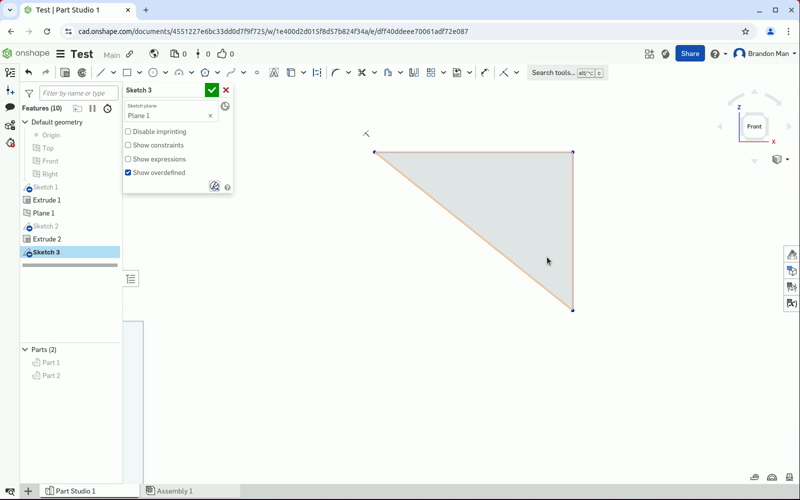
scroll(6)
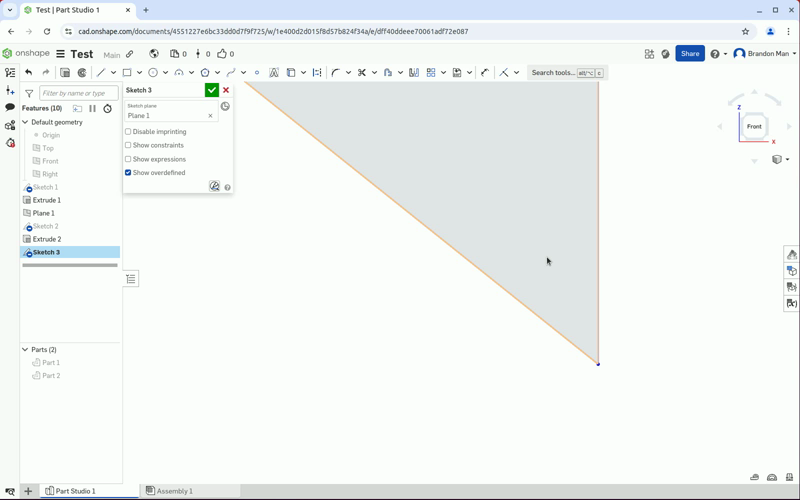
click(547, 256)
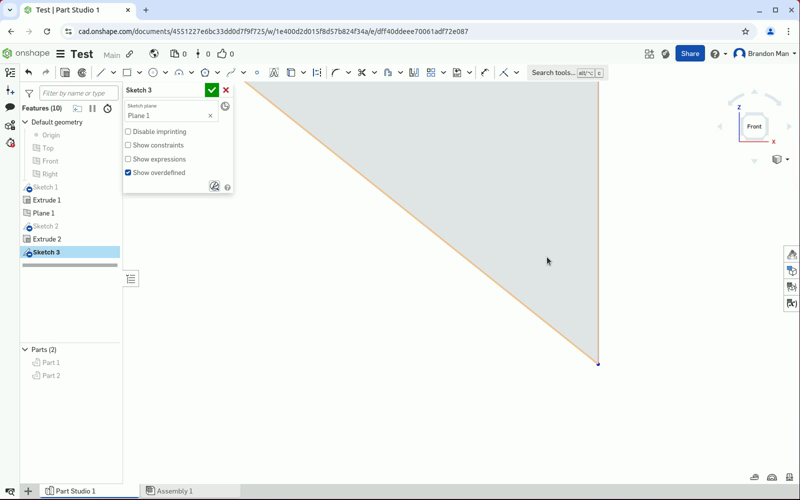
scroll(-6)
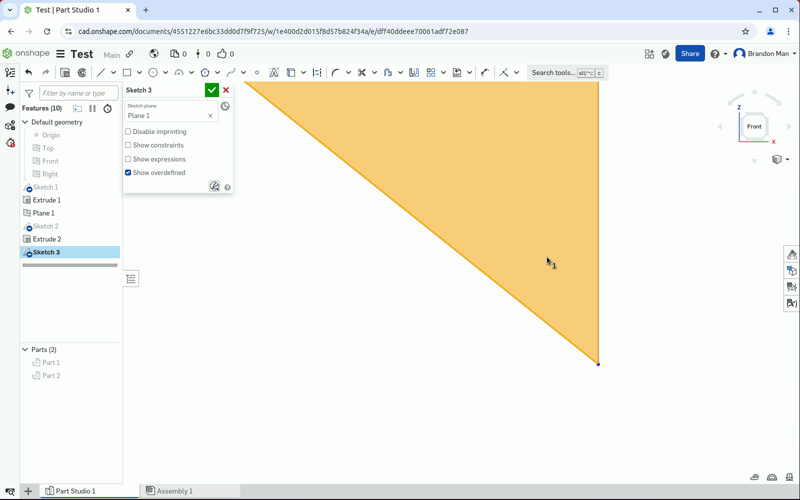
scroll(-6)
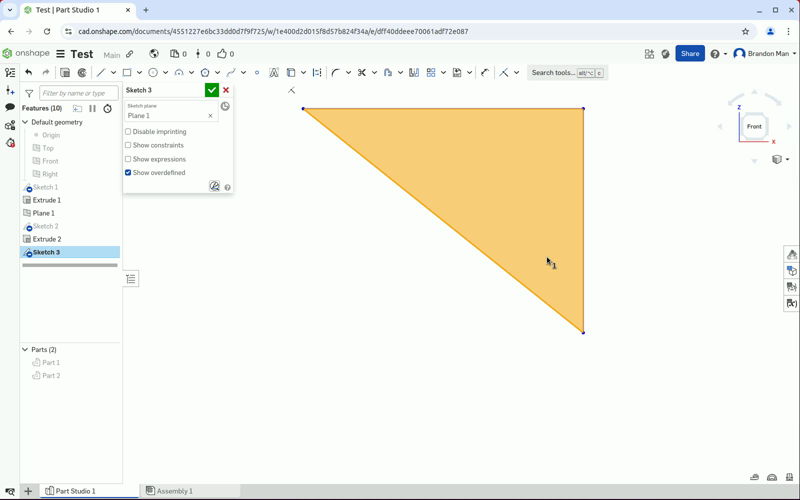
scroll(-6)
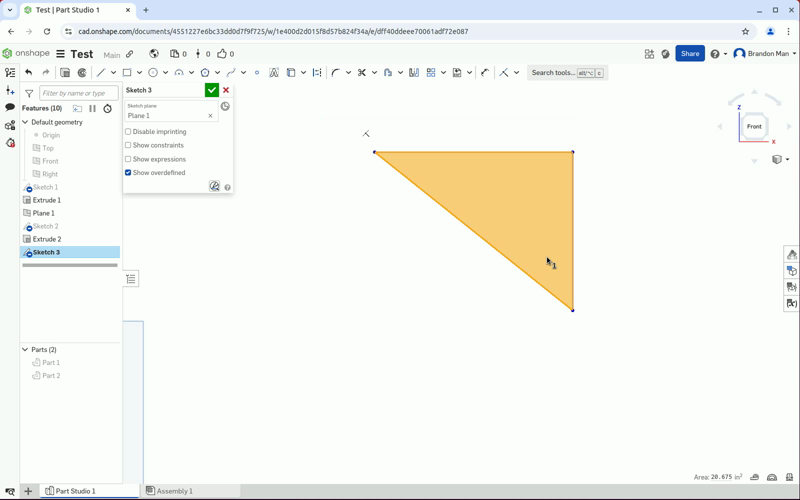
scroll(-6)
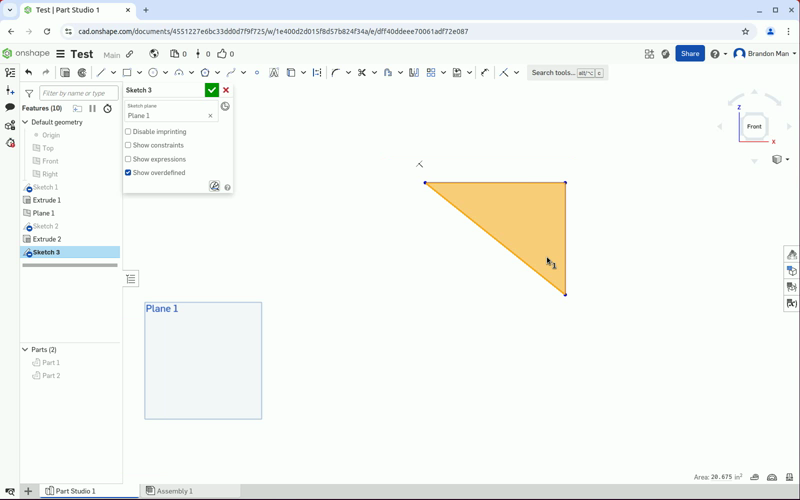
scroll(-6)
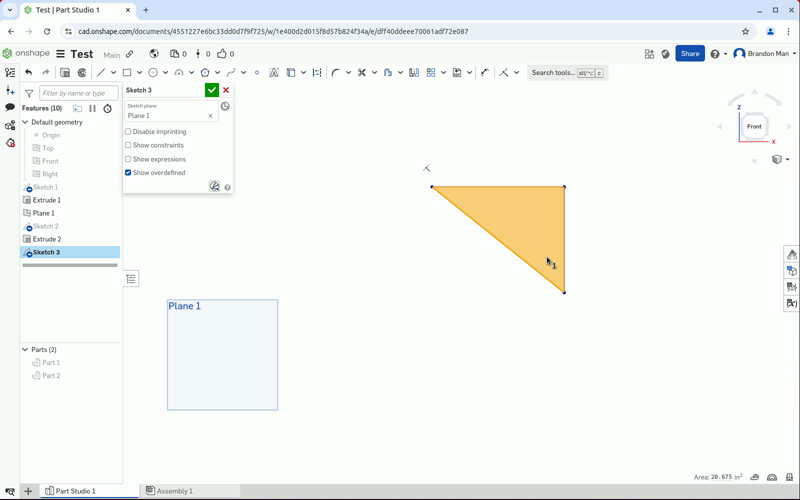
scroll(-6)
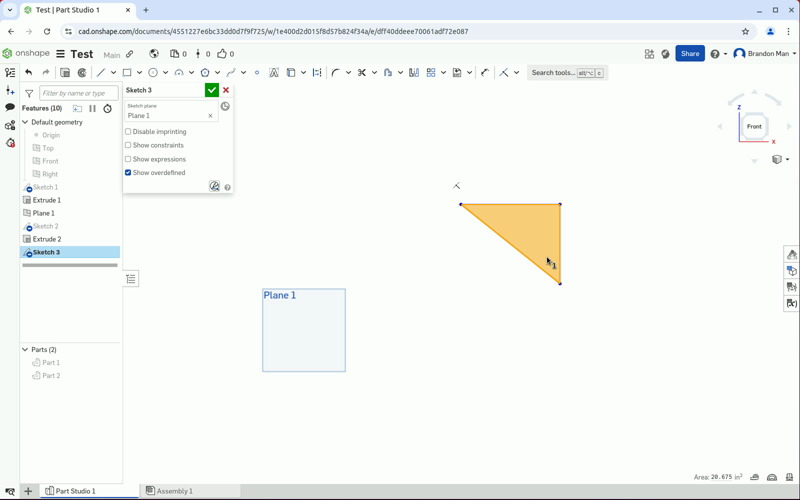
scroll(-6)
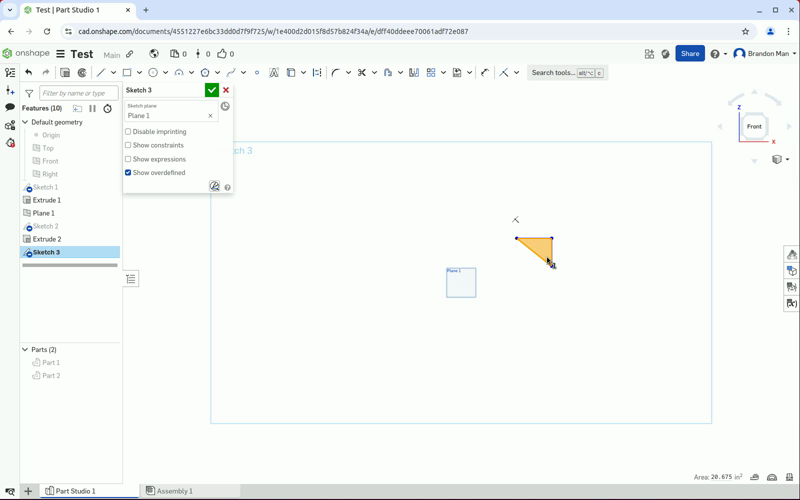
mouse_move(73, 352)
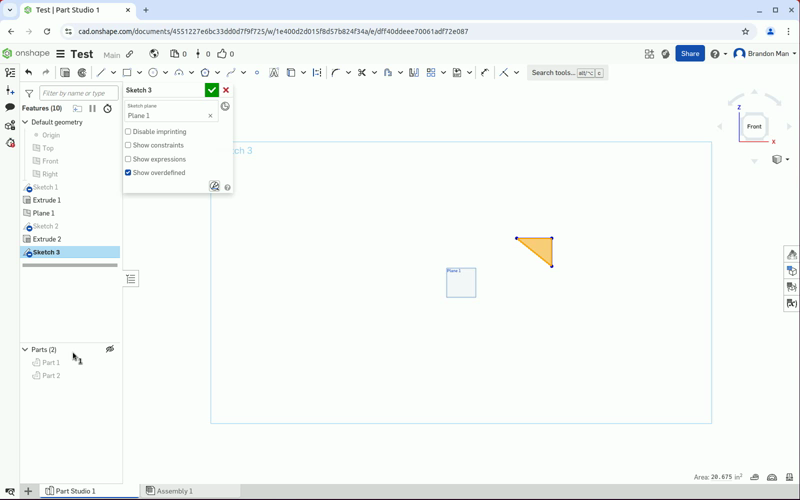
key(shift+y)
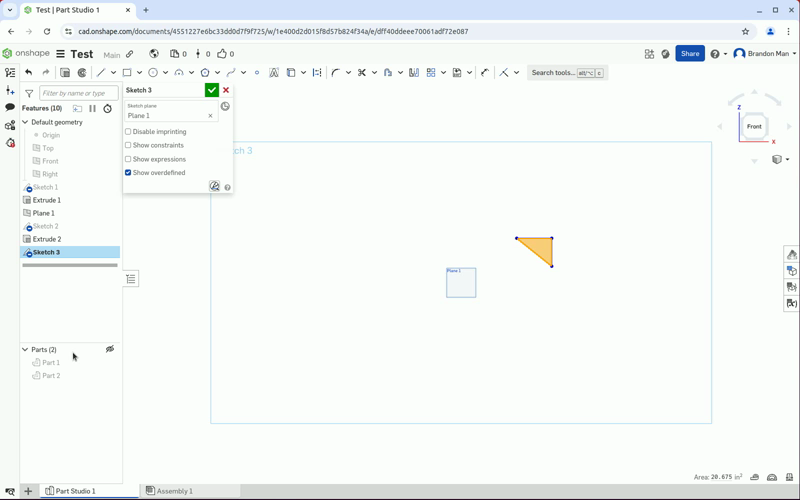
key(shift+e)
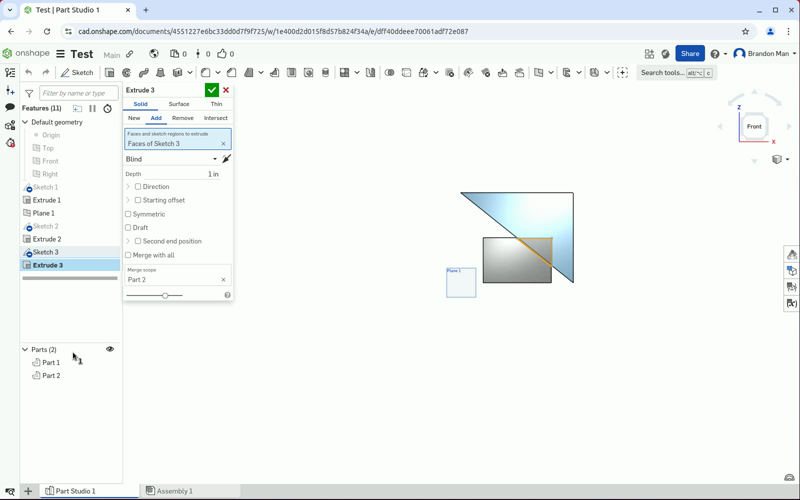
mouse_move(143, 106)
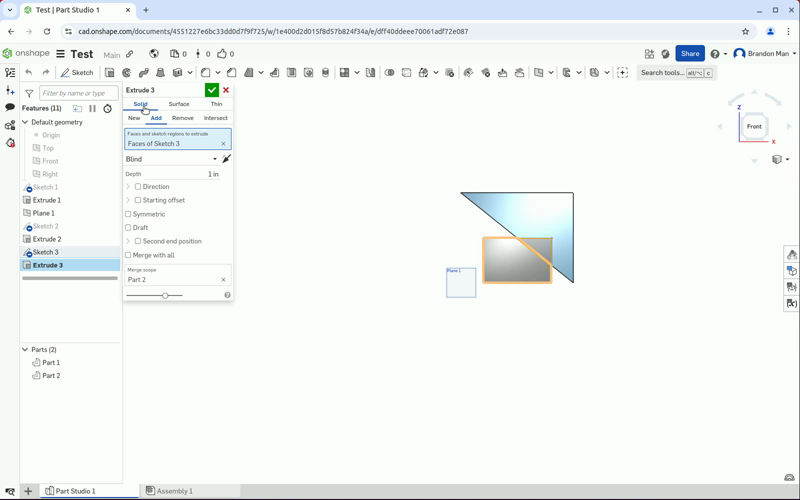
click(143, 106)
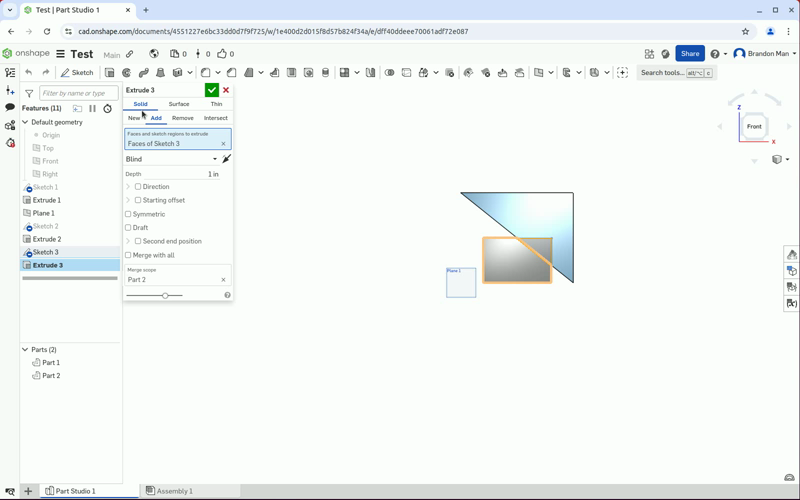
mouse_move(137, 120)
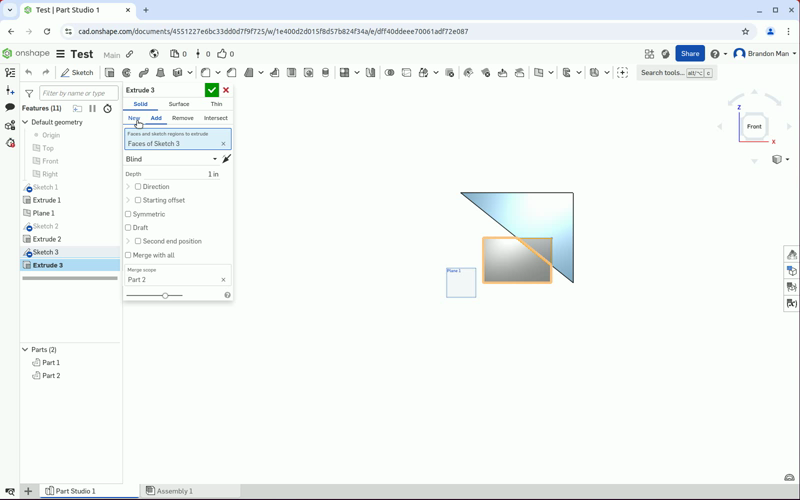
click(137, 120)
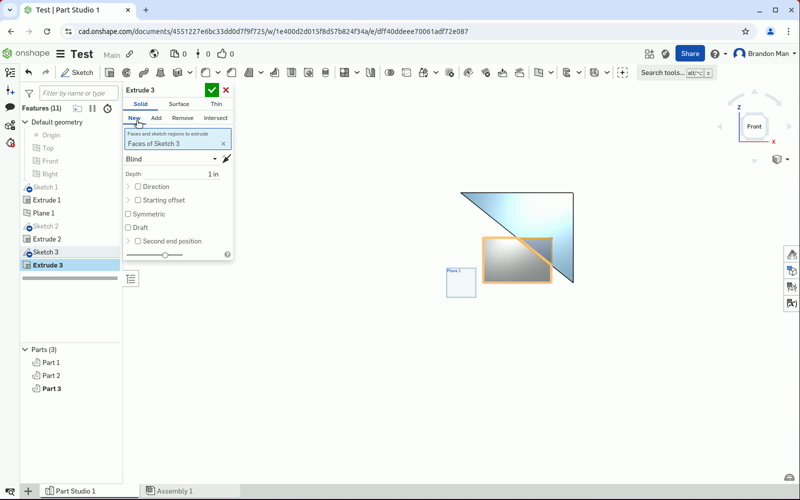
key(tab, 4)
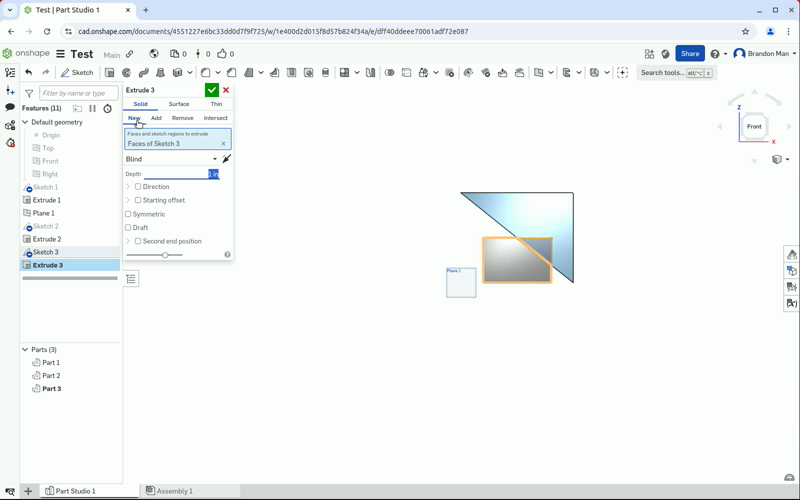
text(9.147)
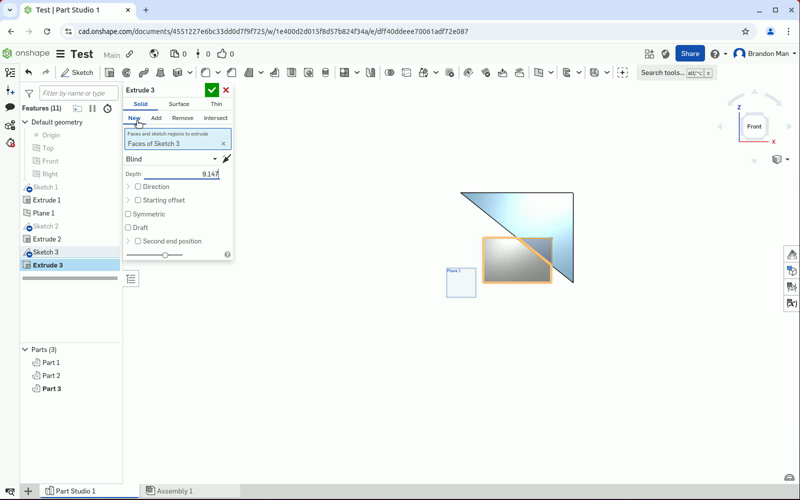
key(enter)
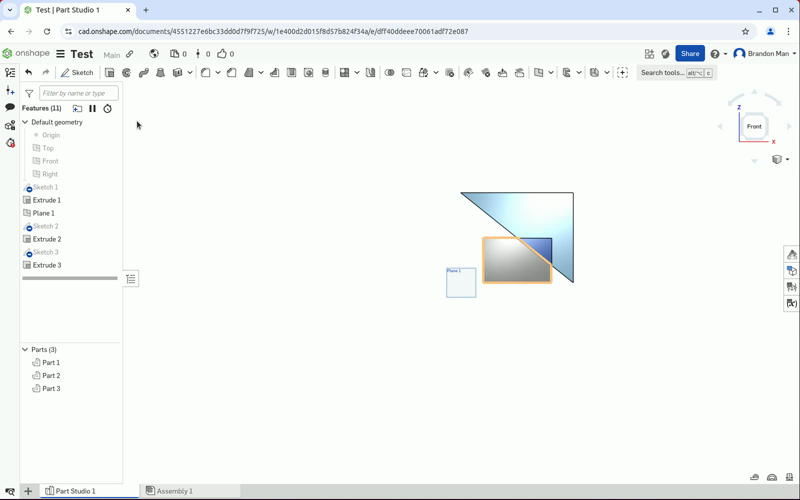
key(shift+h)
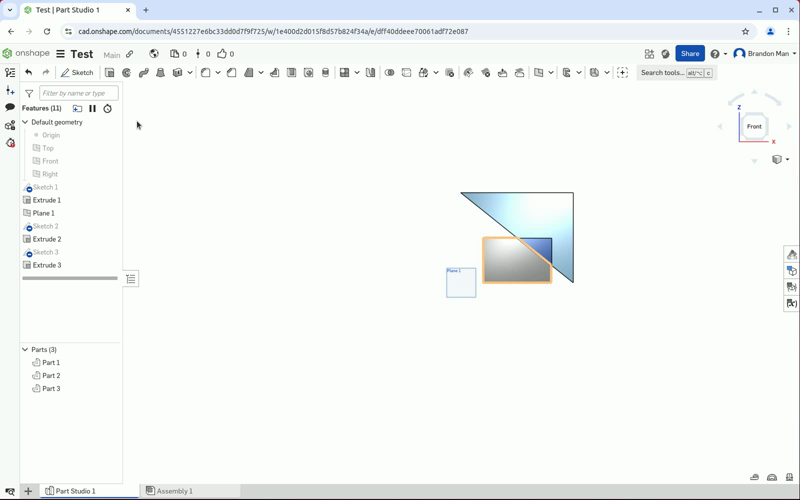
key(shift+h)
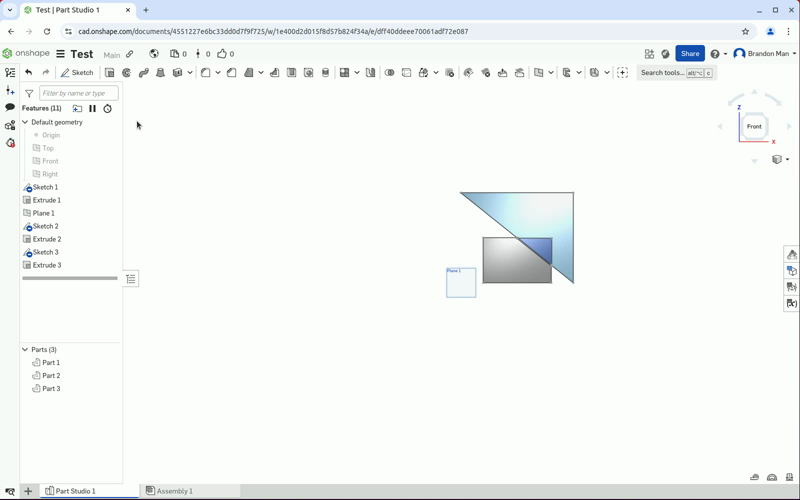
key(shift+7)
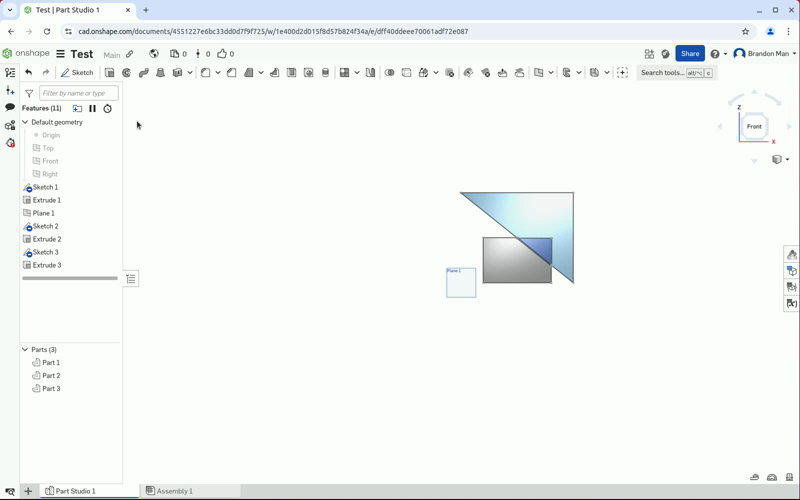
key(left, 2)
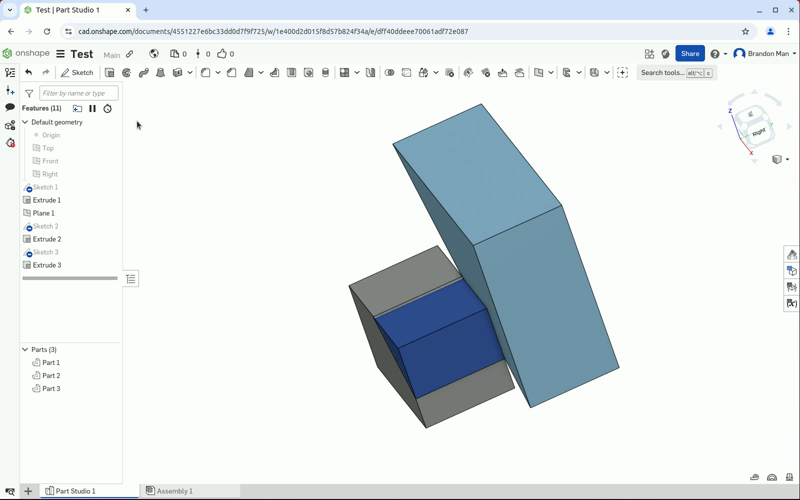
key(down, 2)
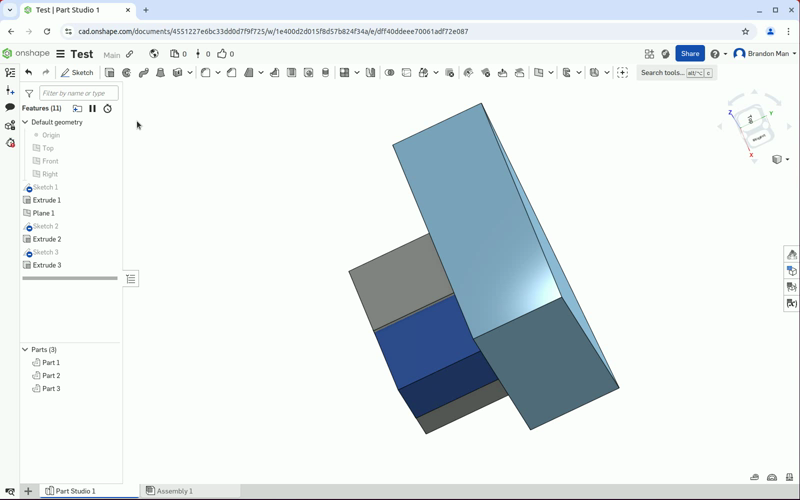
key(up, 2)
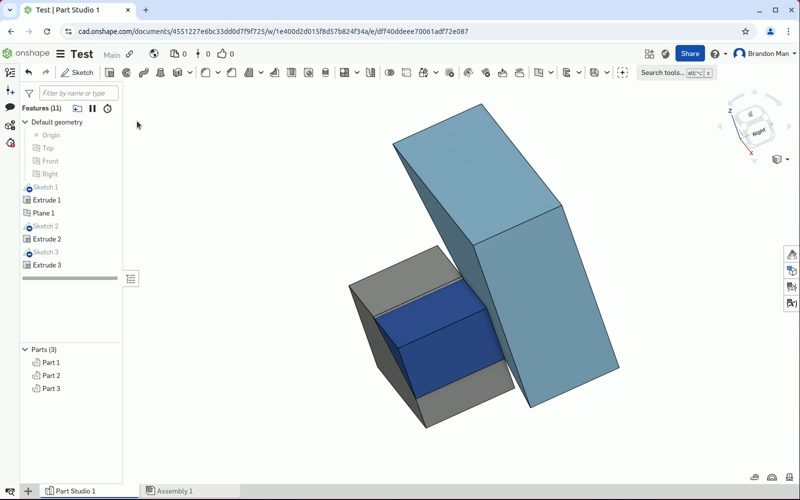
key(right, 2)
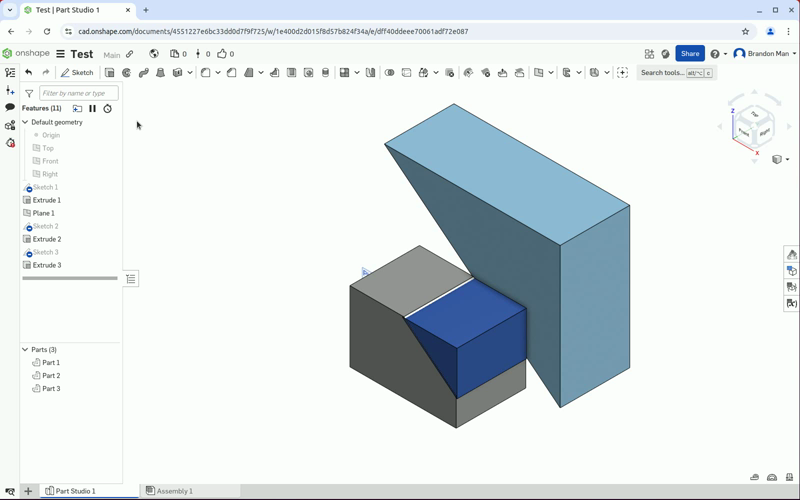
mouse_move(73, 189)
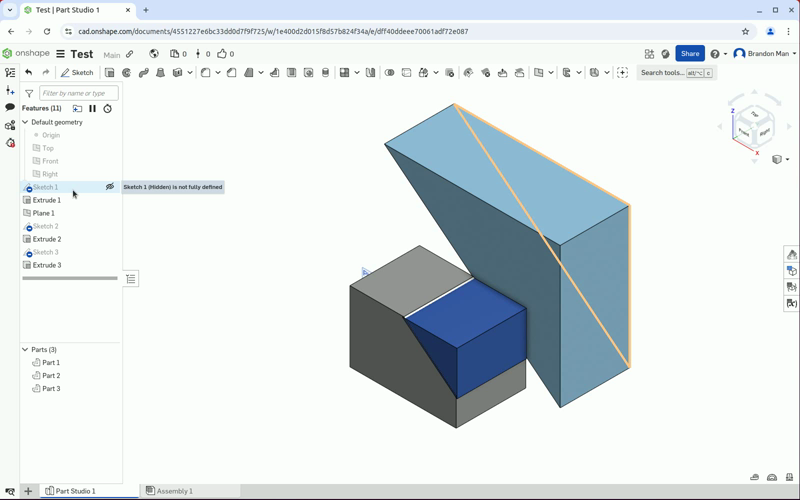
click(73, 189)